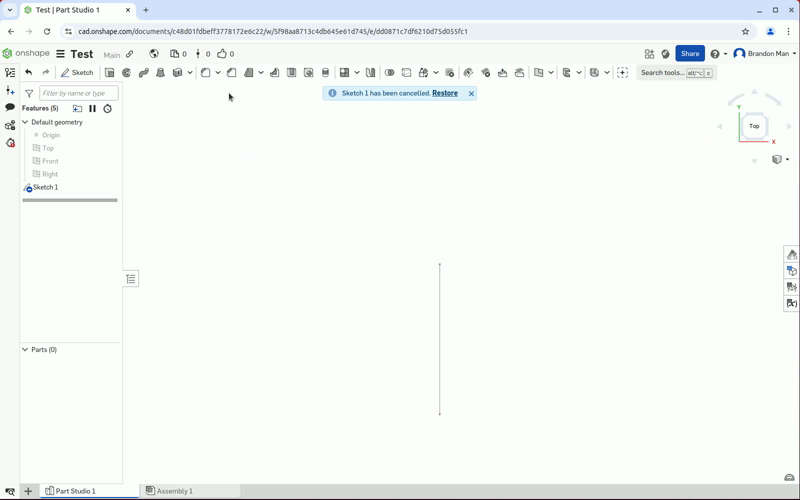
key(shift+h)
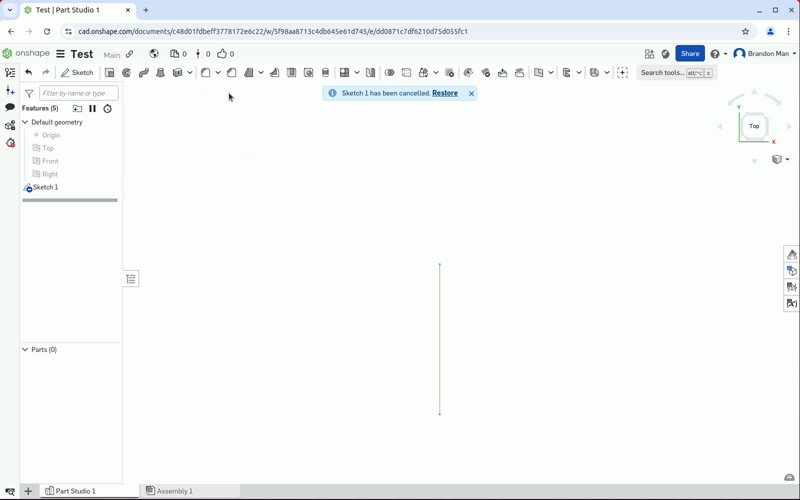
key(shift+s)
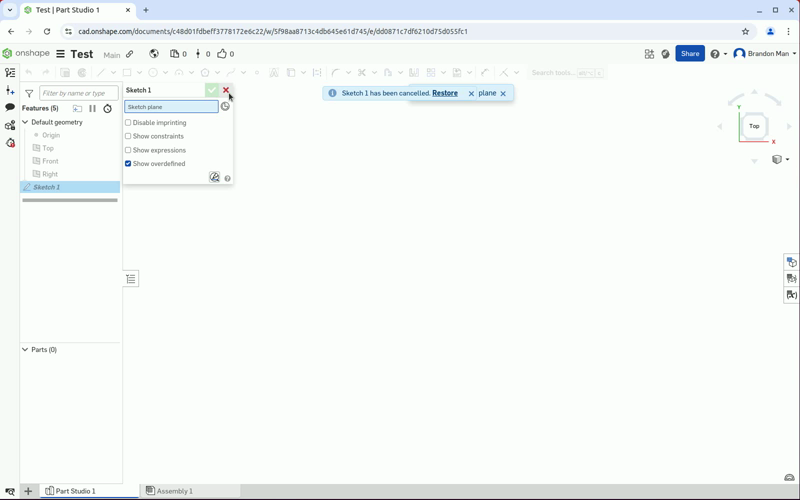
mouse_move(73, 150)
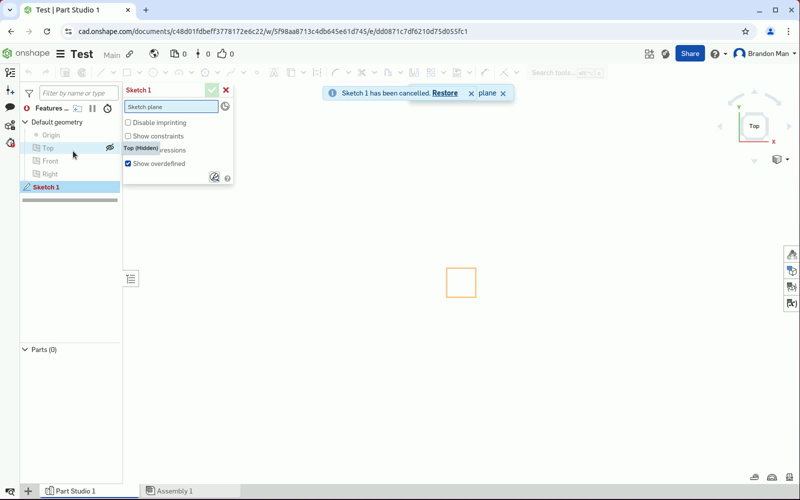
click(73, 150)
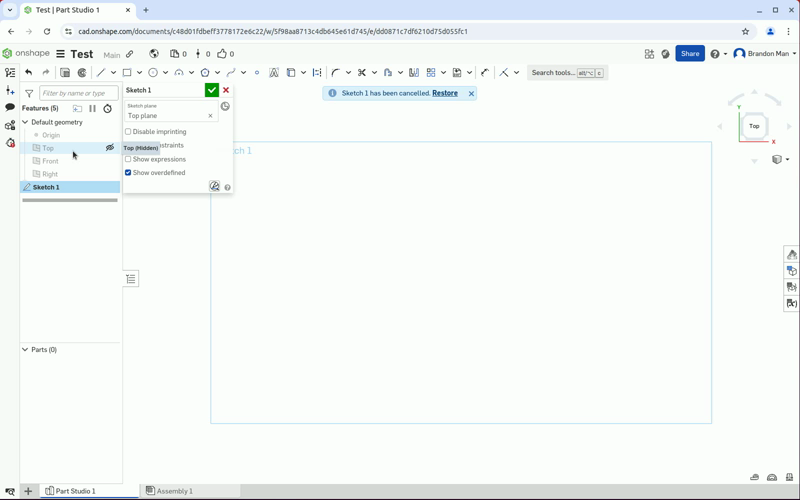
mouse_move(73, 352)
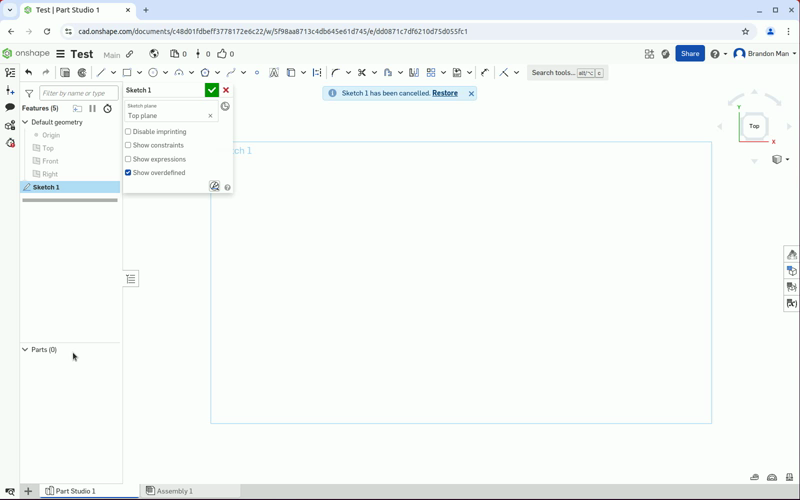
key(y)
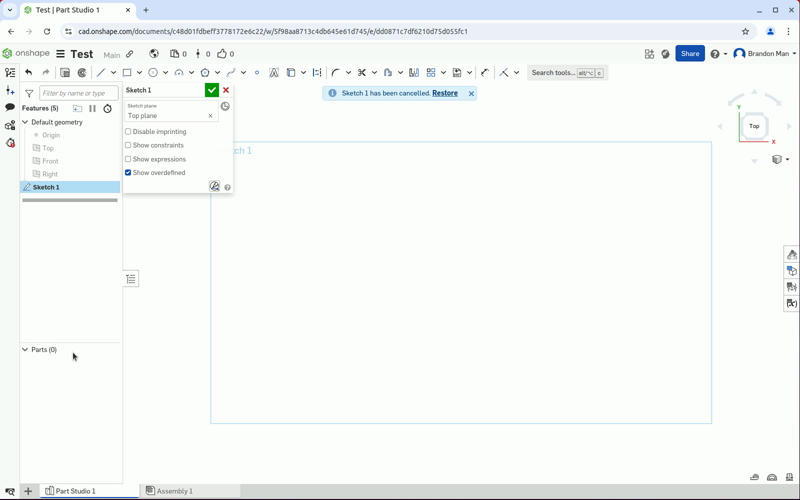
key(l)
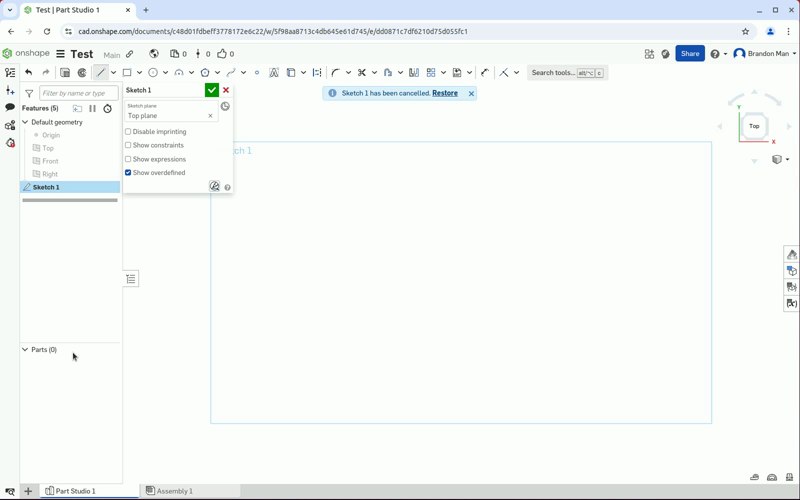
key_down(shift)
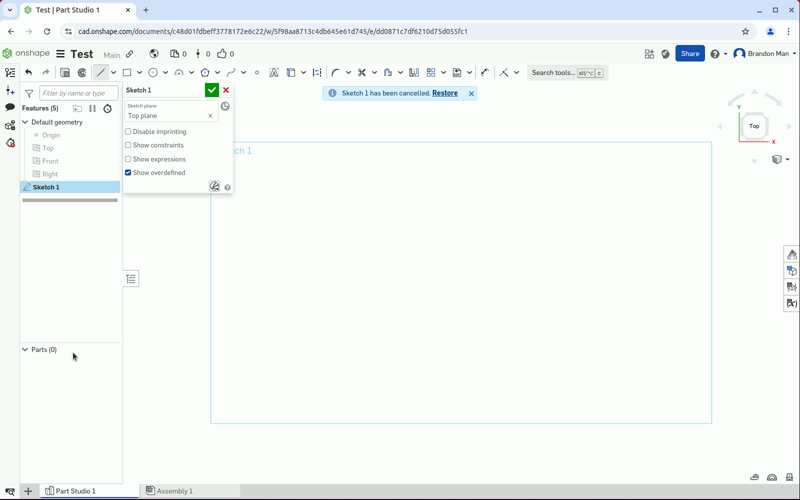
mouse_move(460, 354)
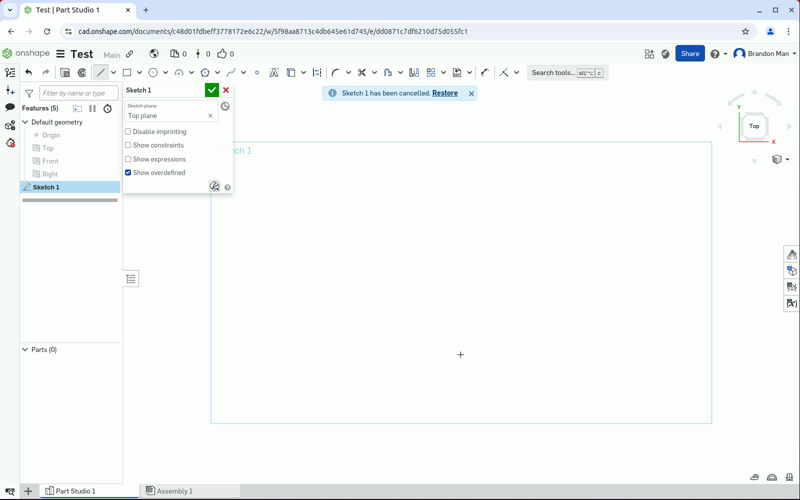
click(460, 354)
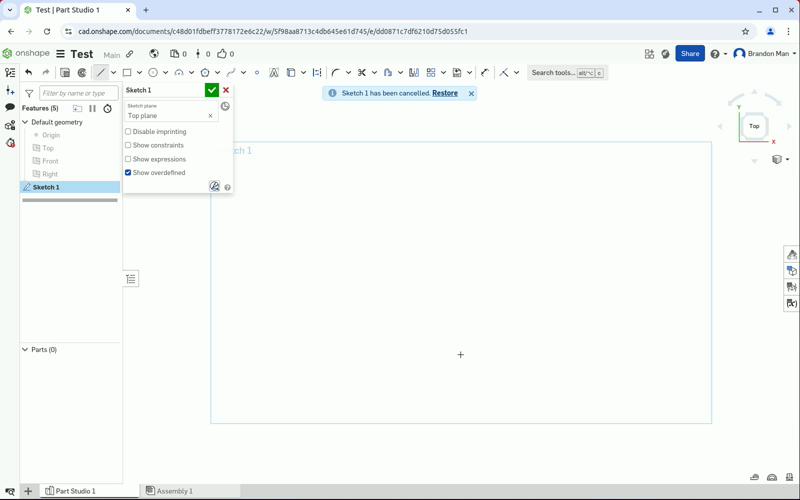
key_up(shift)
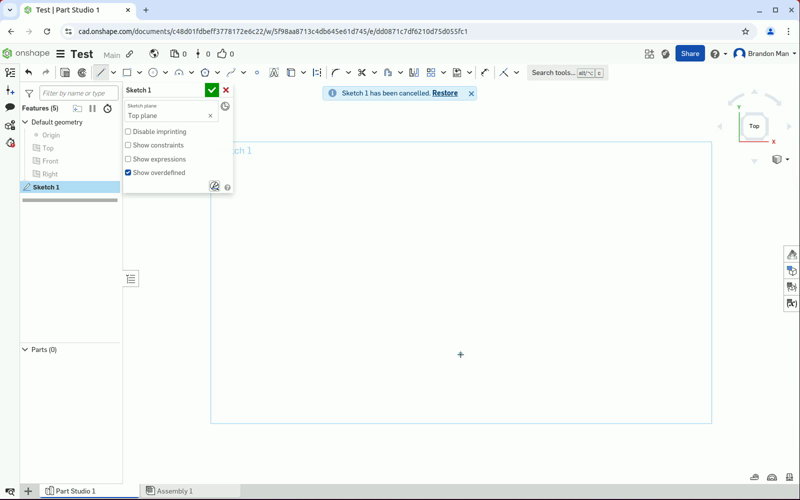
key_down(shift)
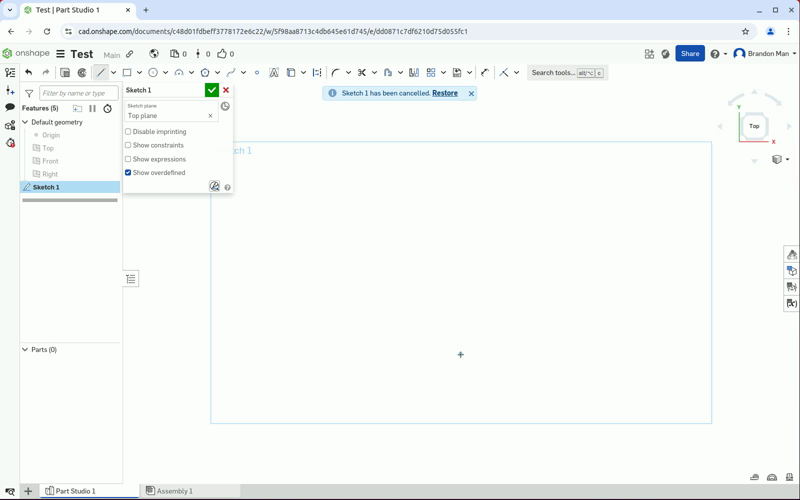
mouse_move(537, 354)
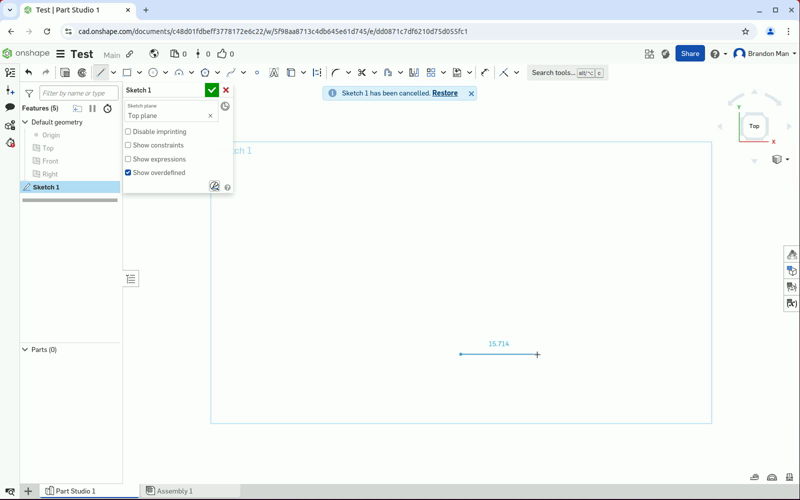
click(537, 354)
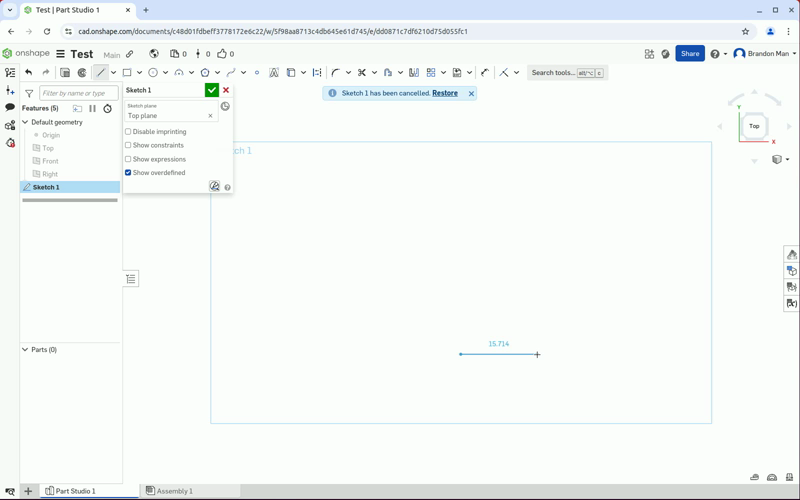
key_up(shift)
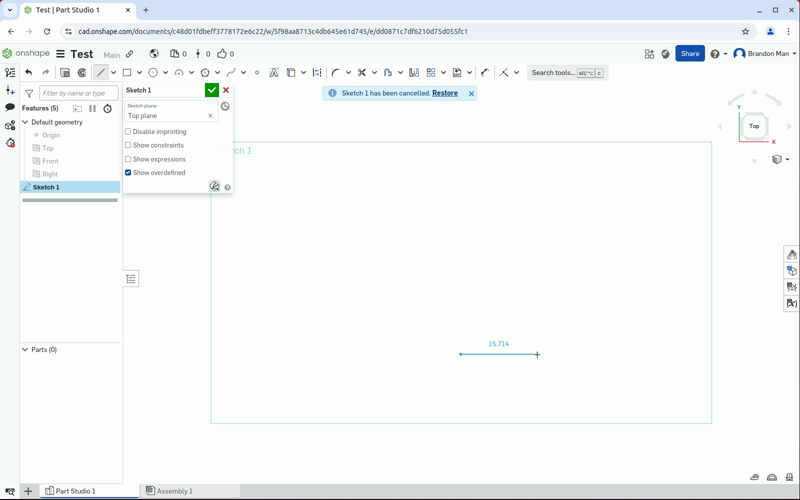
key_down(shift)
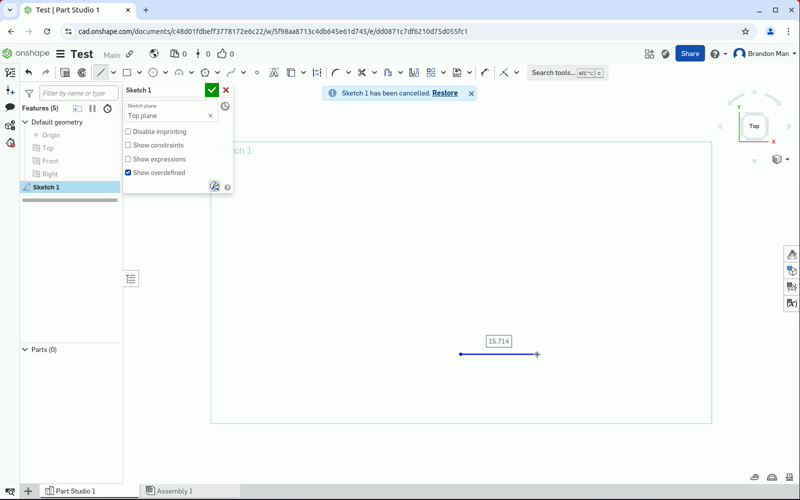
mouse_move(537, 282)
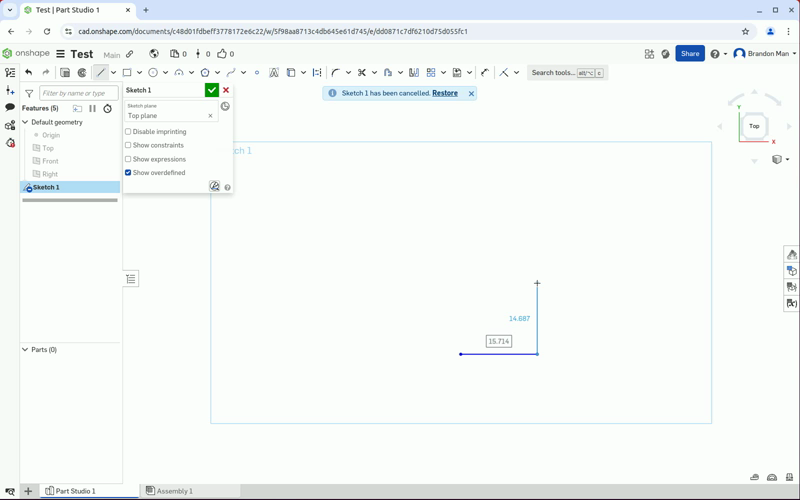
click(537, 282)
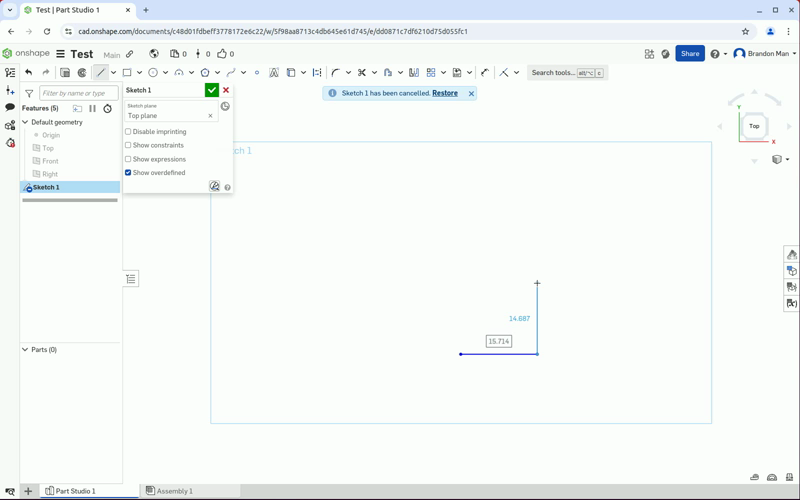
key_up(shift)
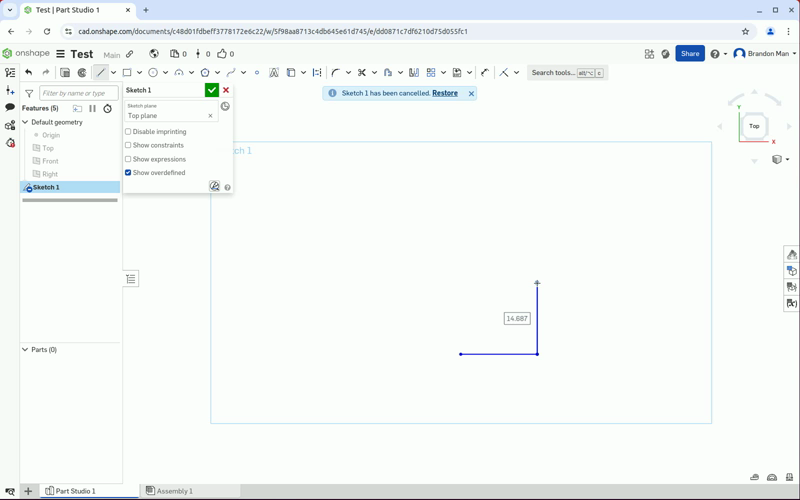
key_down(shift)
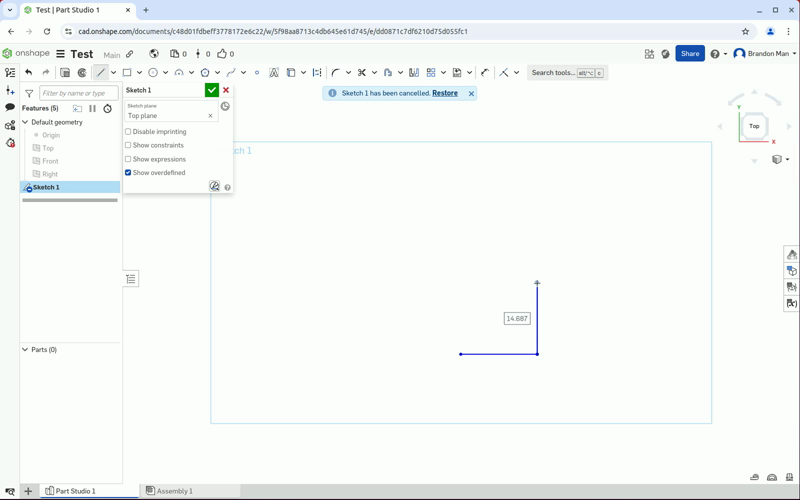
mouse_move(460, 282)
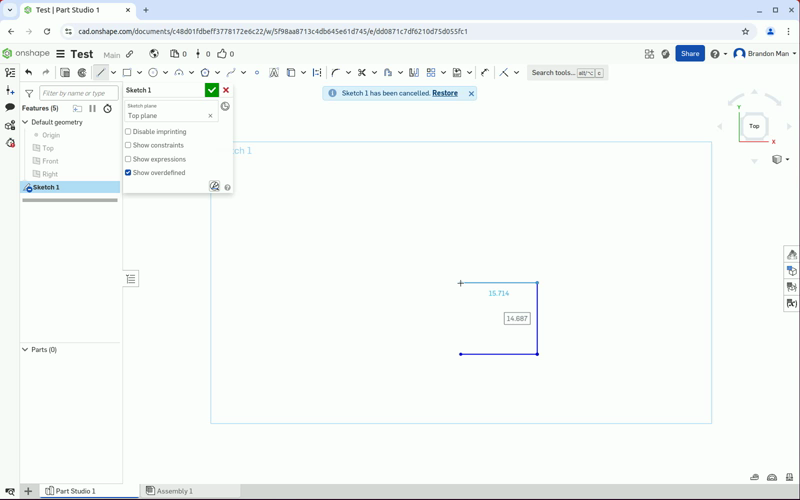
click(460, 282)
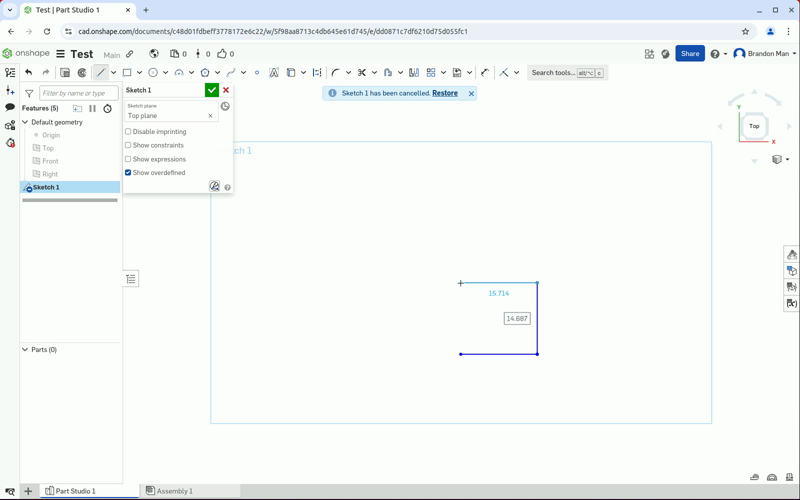
key_up(shift)
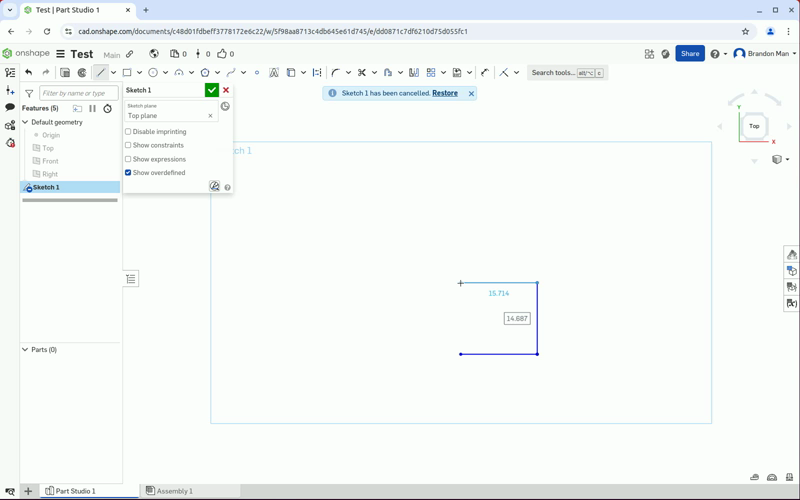
key_down(shift)
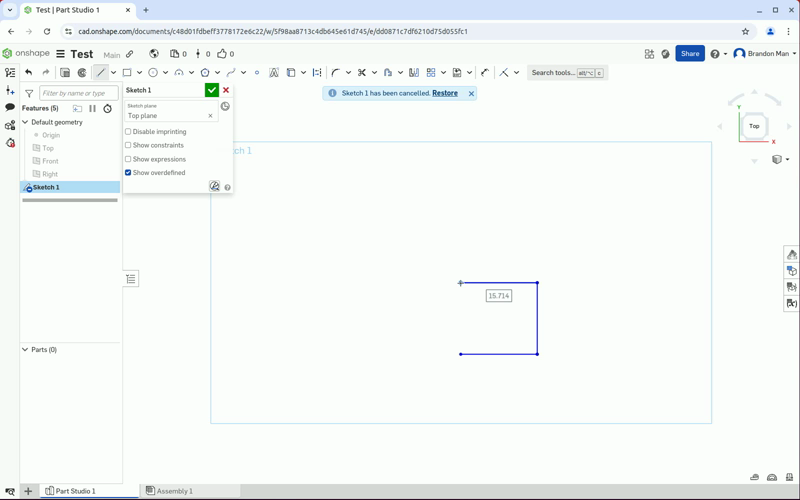
mouse_move(460, 354)
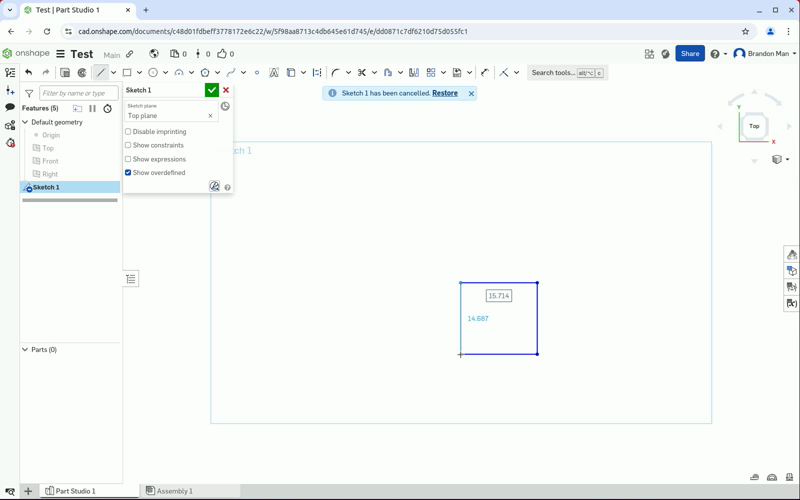
key_up(shift)
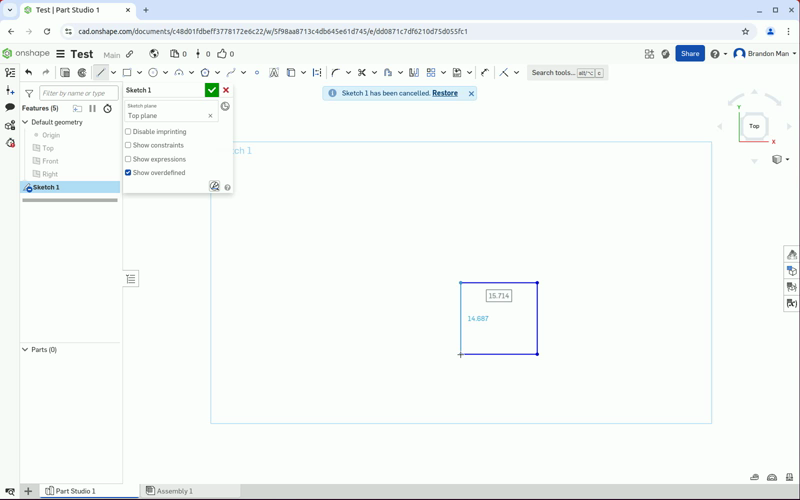
click(460, 354)
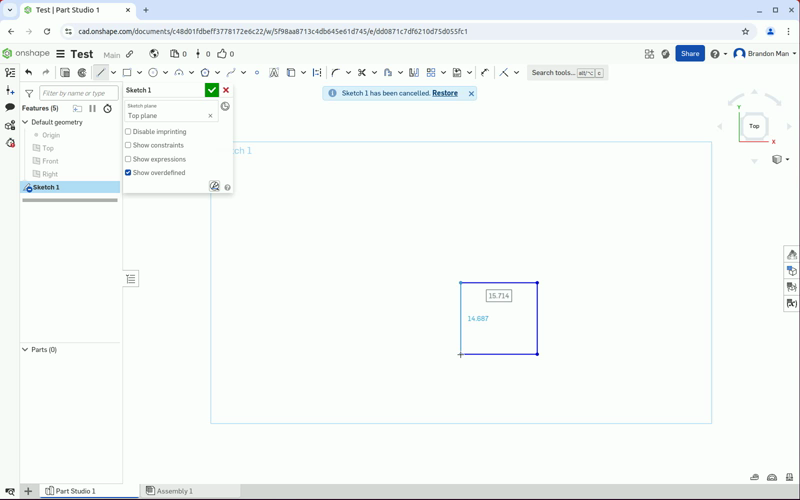
key(esc)
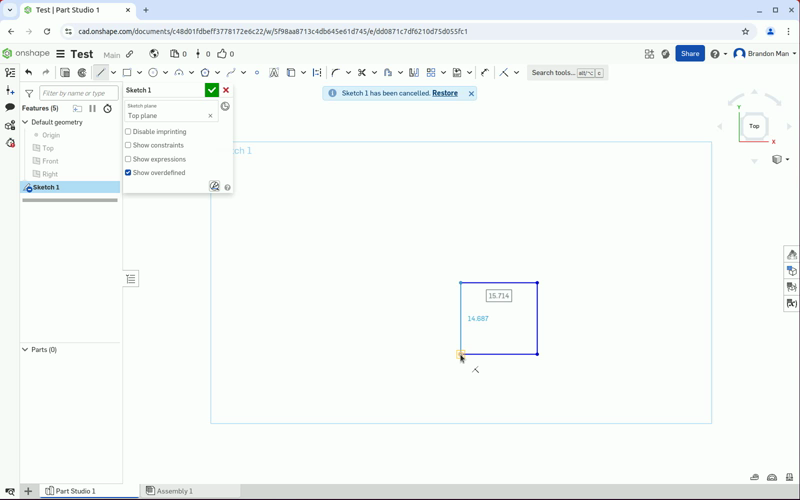
key(c)
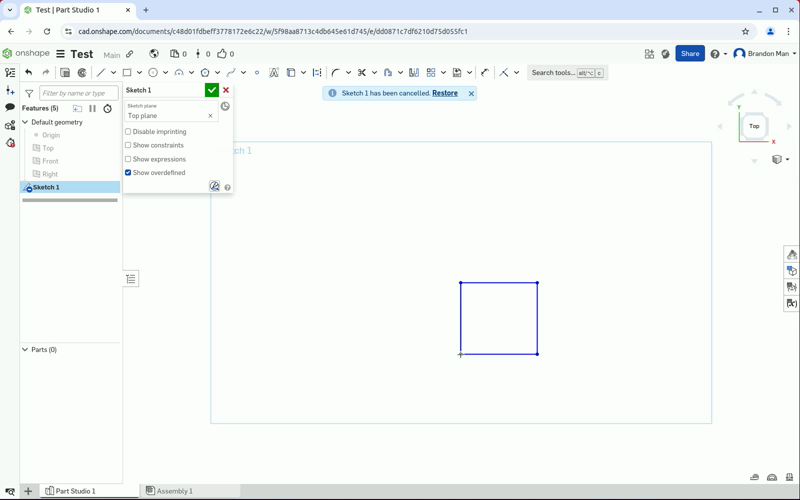
key_down(shift)
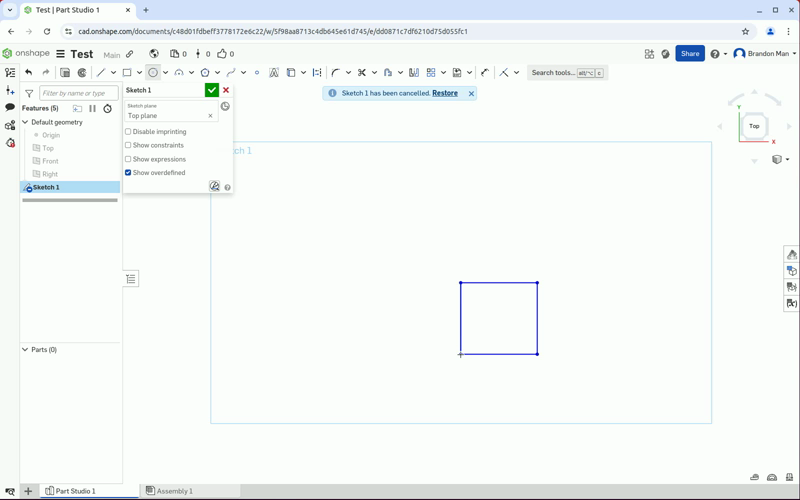
mouse_move(499, 318)
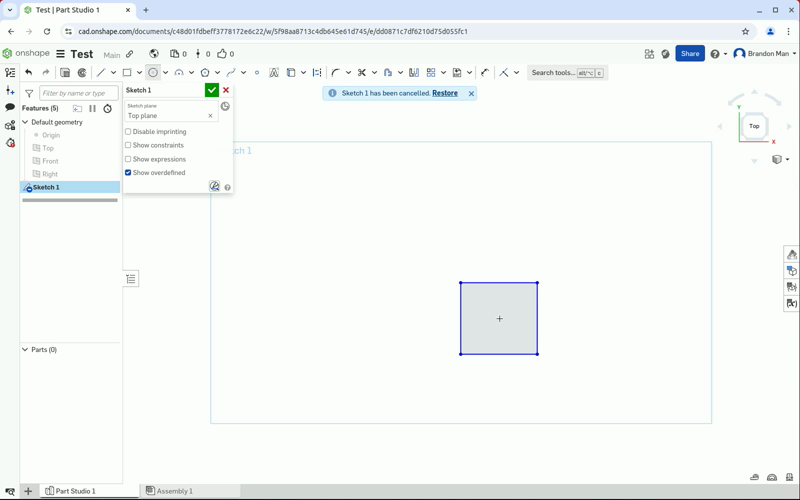
click(499, 318)
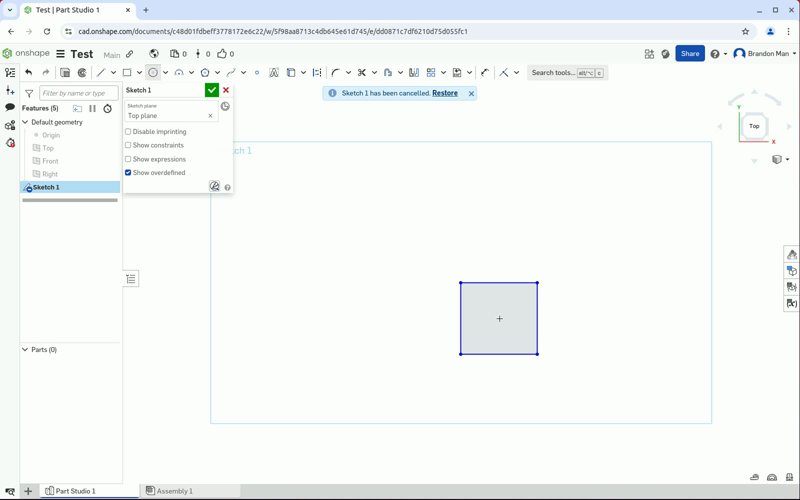
key_up(shift)
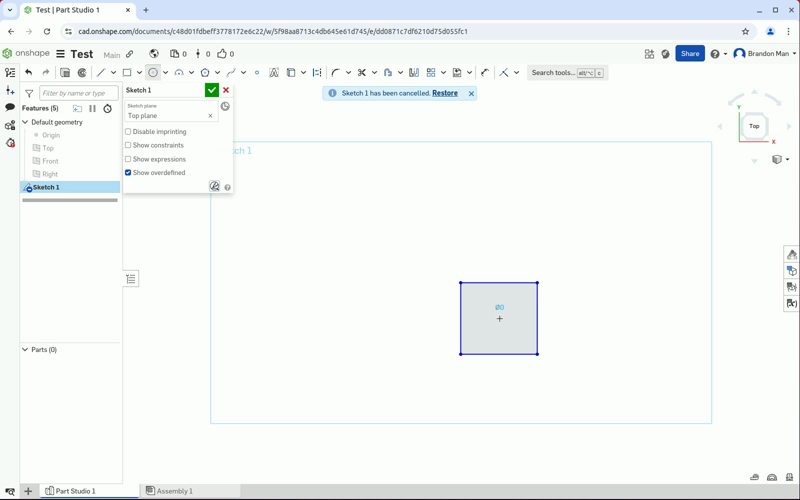
mouse_move(516, 318)
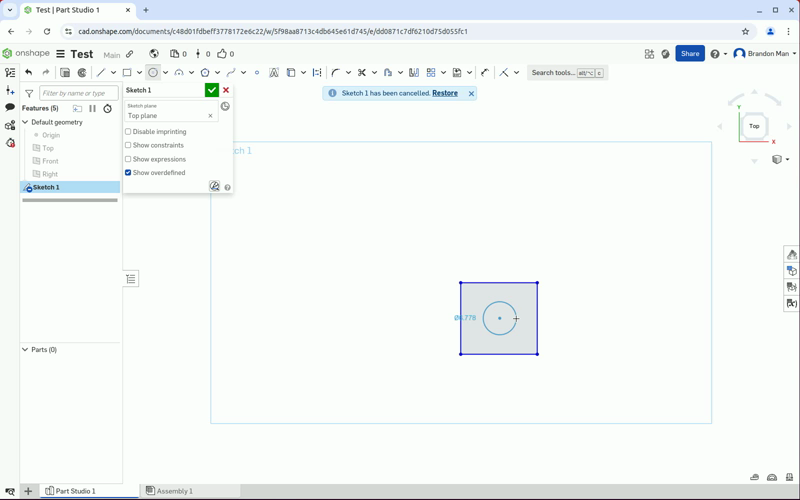
click(516, 318)
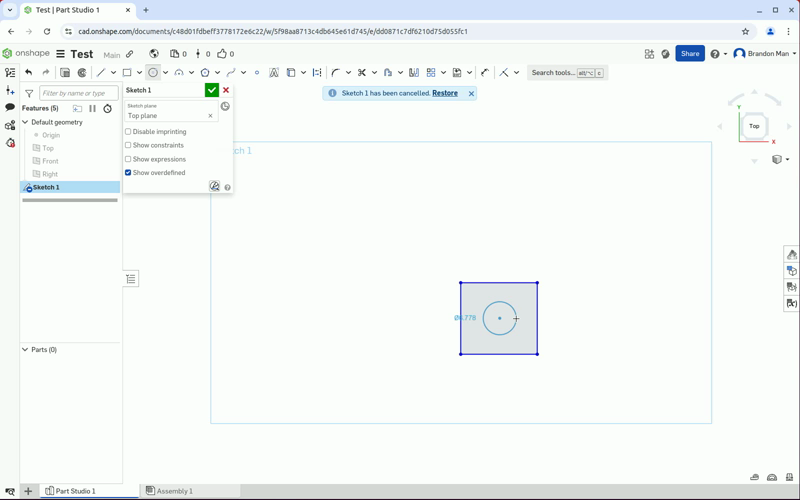
key(esc)
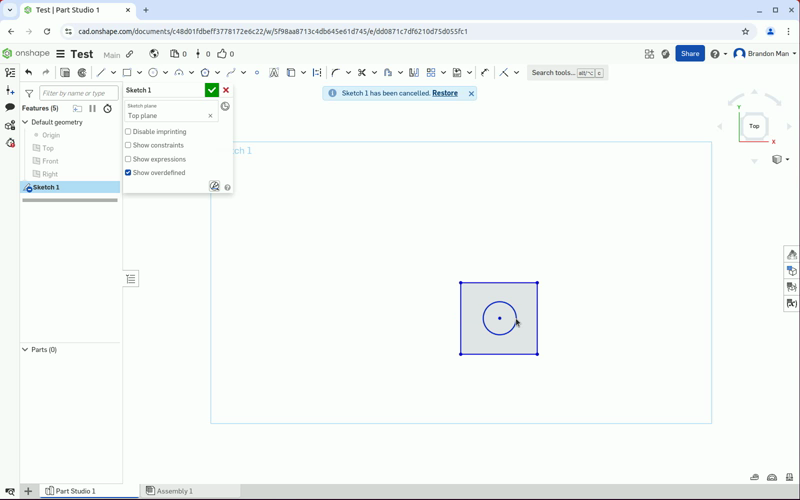
mouse_move(524, 338)
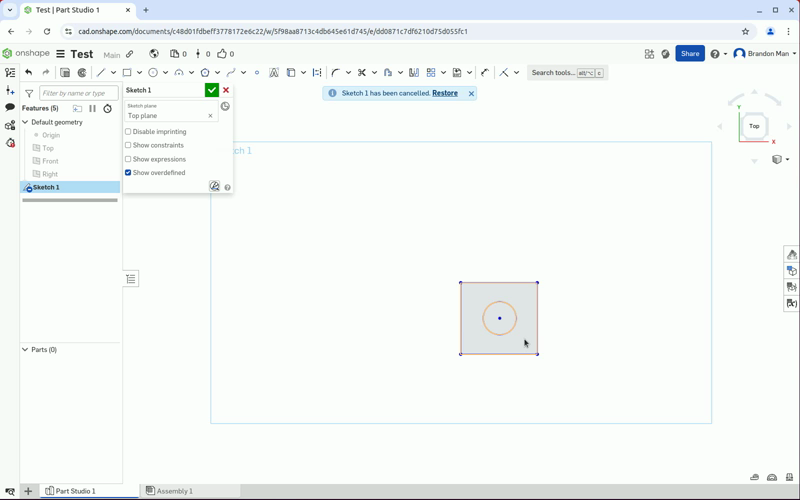
click(524, 338)
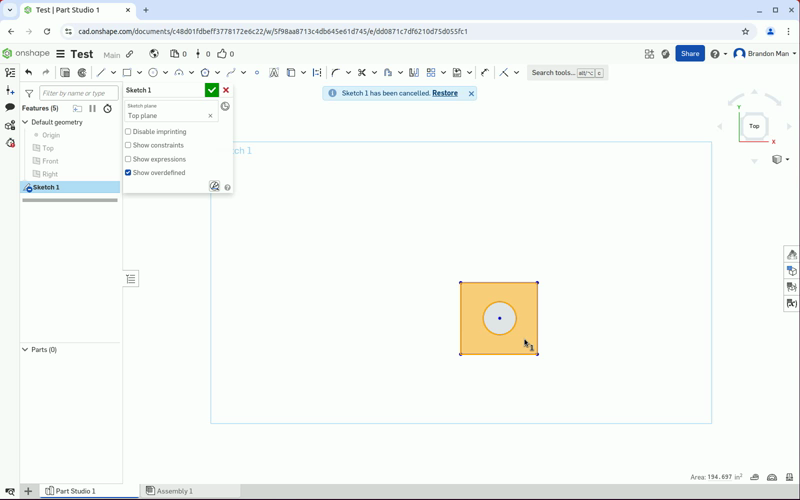
mouse_move(73, 352)
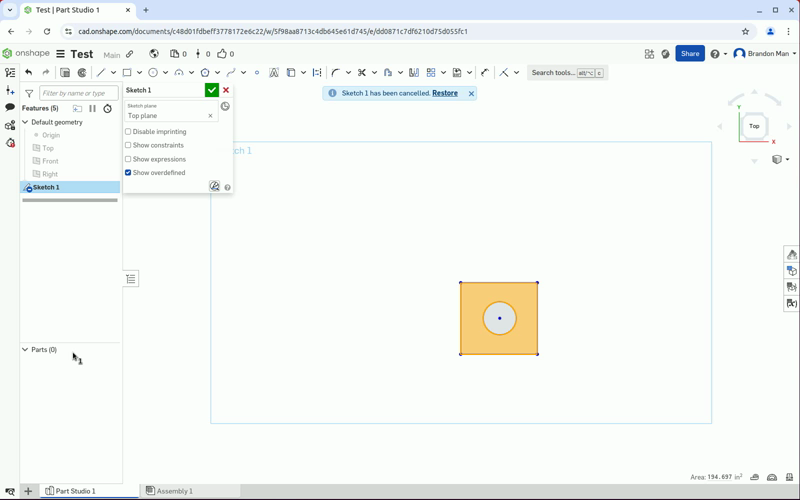
key(shift+y)
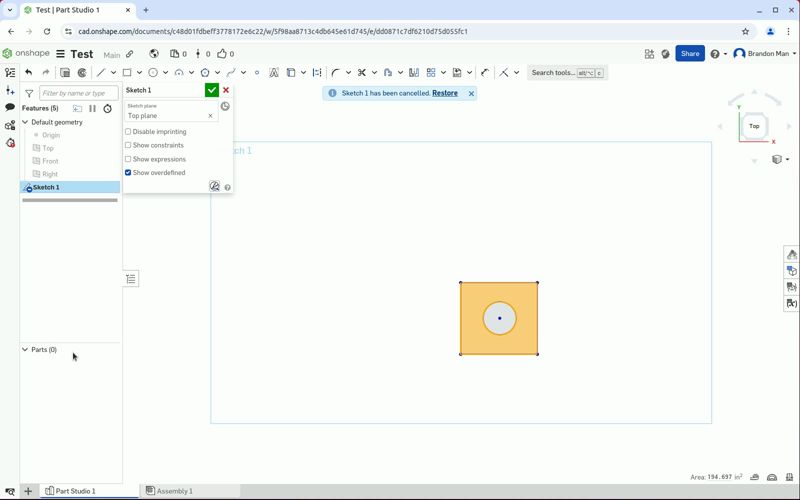
key(shift+e)
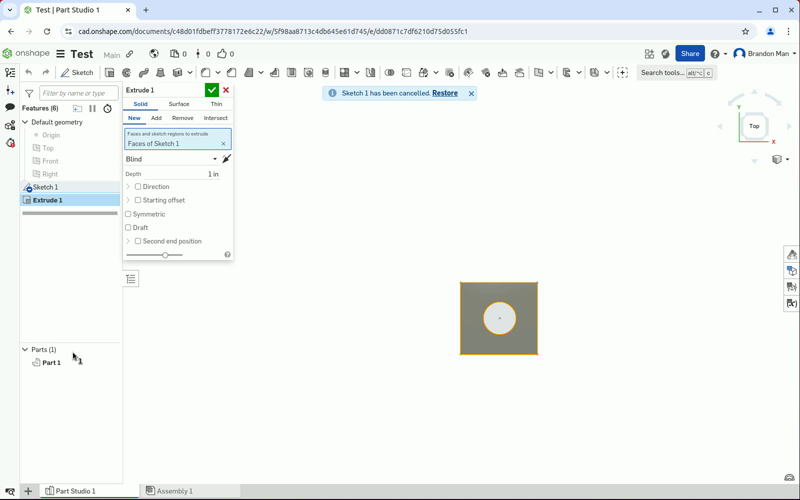
mouse_move(143, 106)
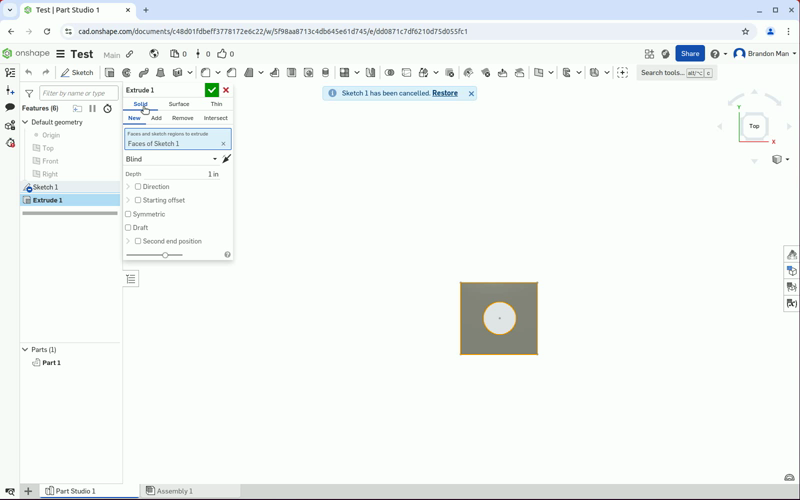
click(143, 106)
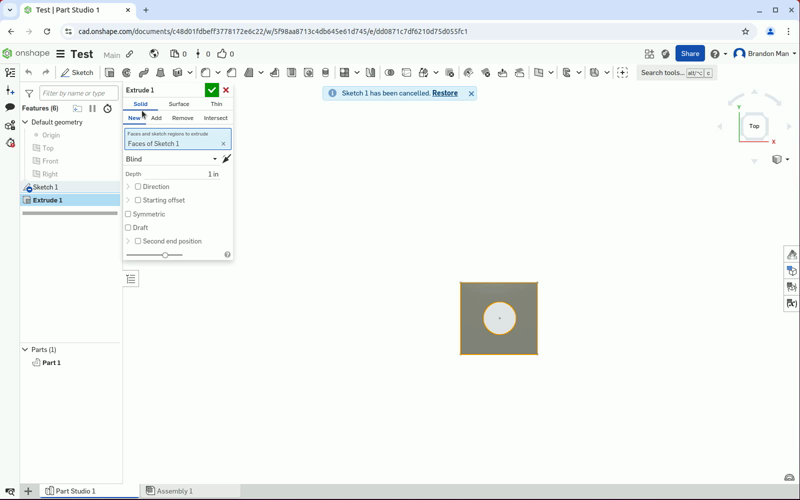
mouse_move(137, 120)
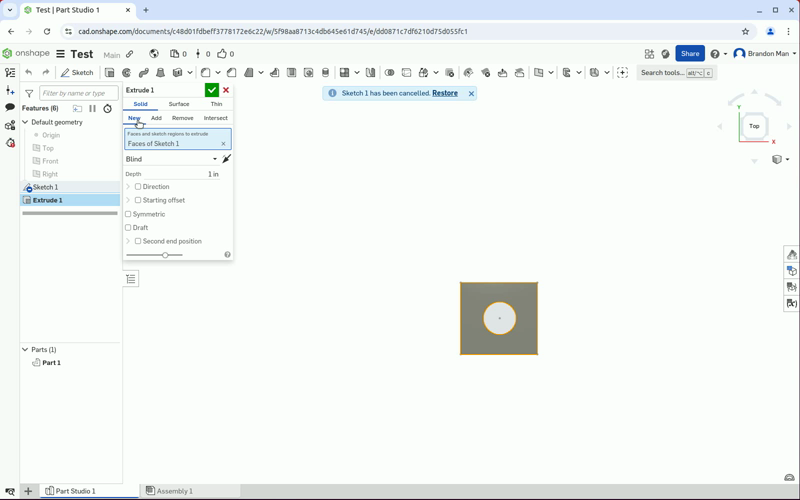
click(137, 120)
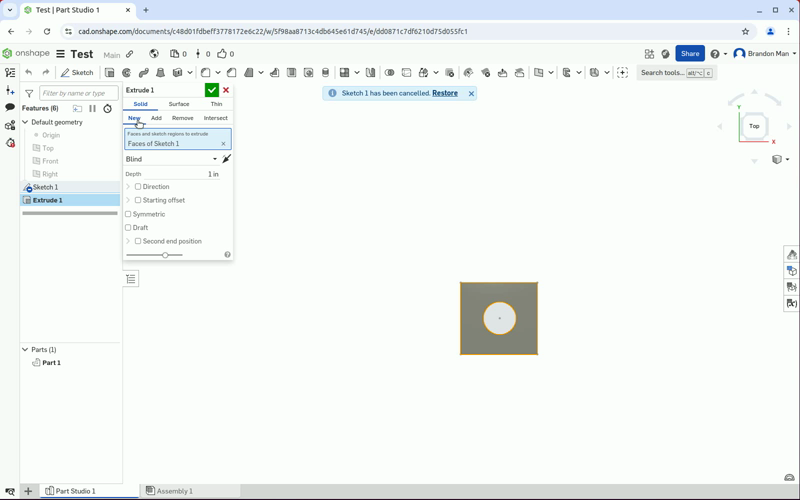
key(tab, 4)
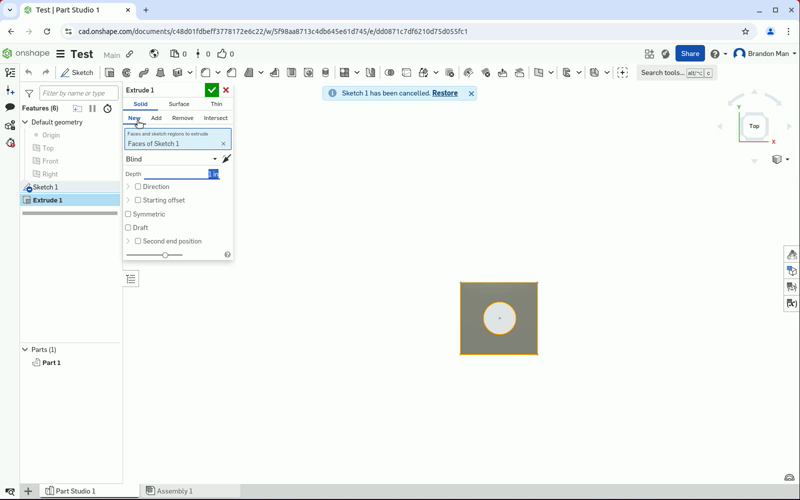
text(-1.926)
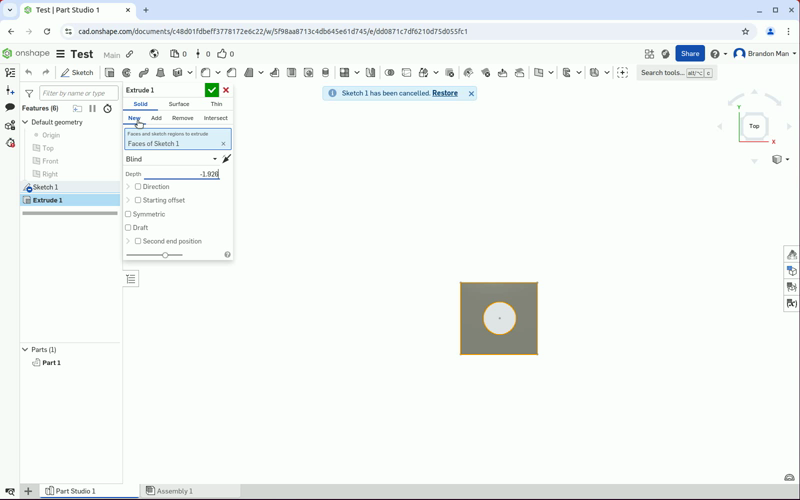
key(enter)
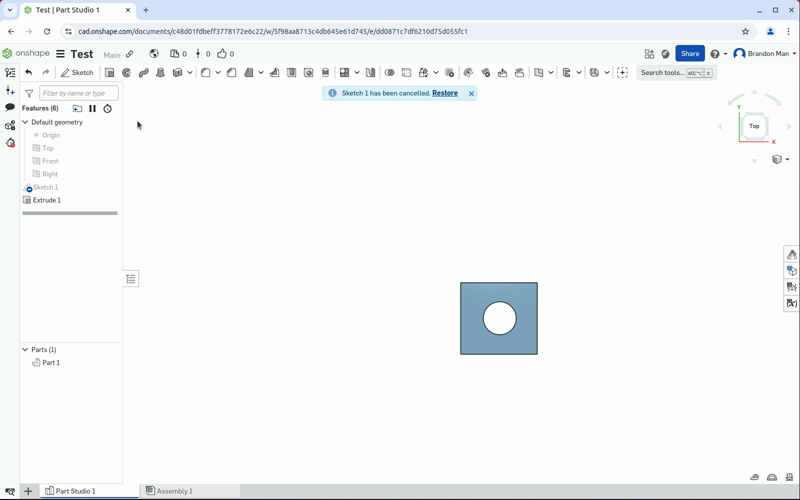
key(shift+h)
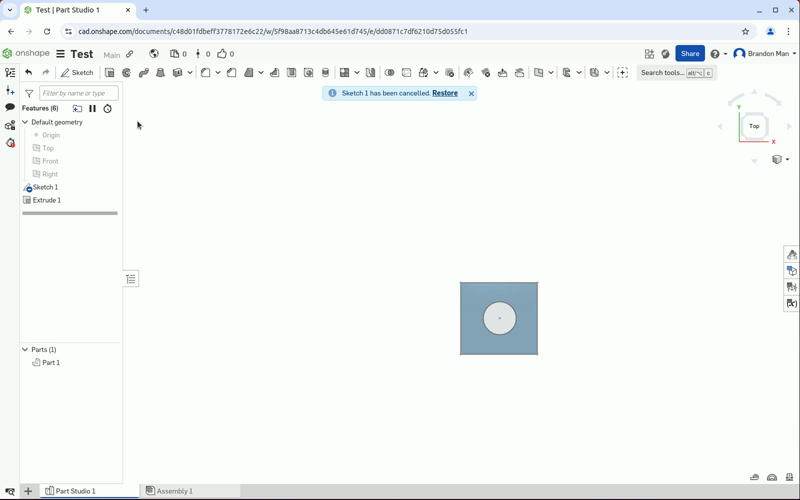
key(shift+h)
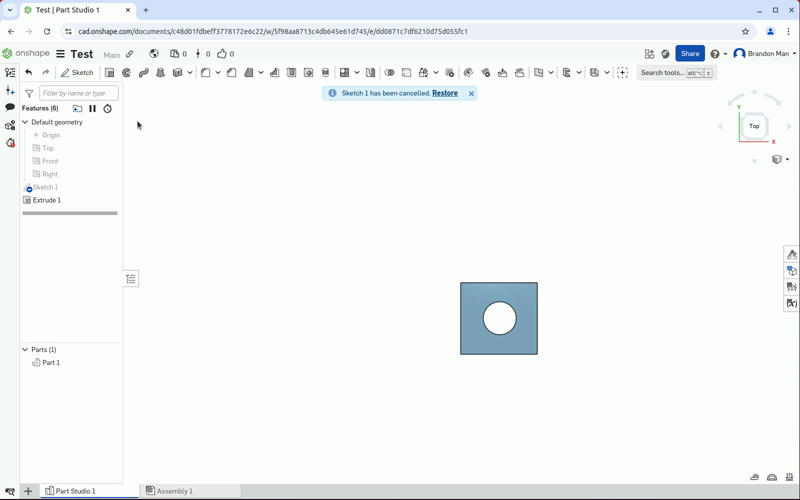
mouse_move(73, 189)
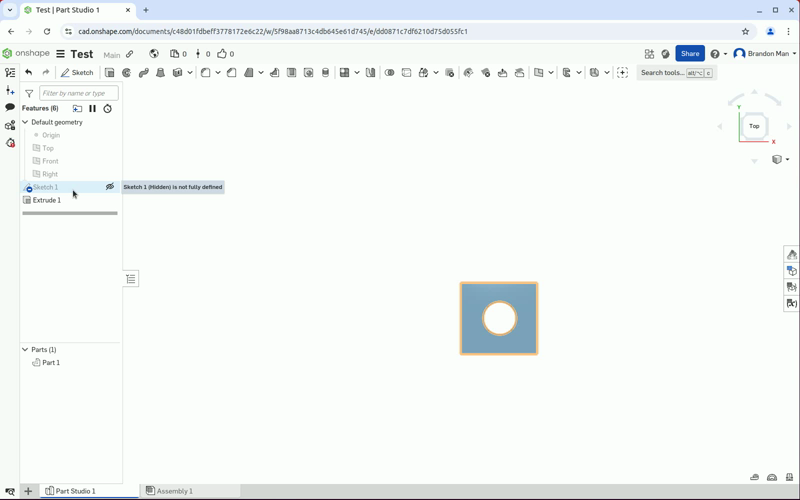
click(73, 189)
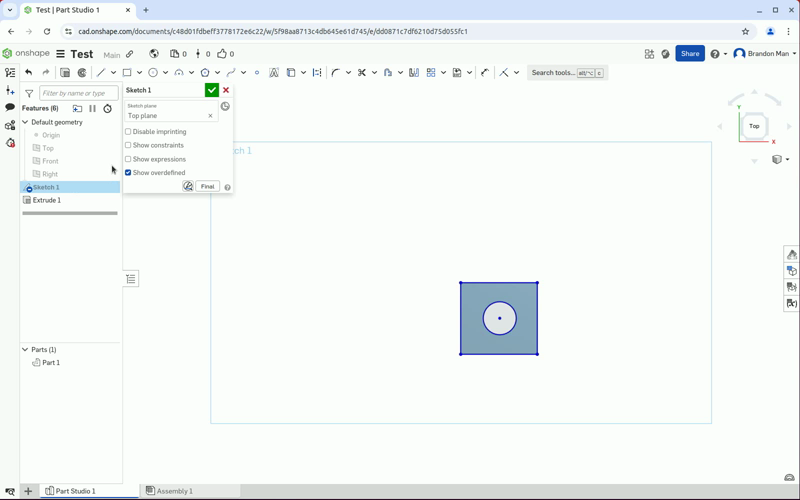
mouse_move(229, 92)
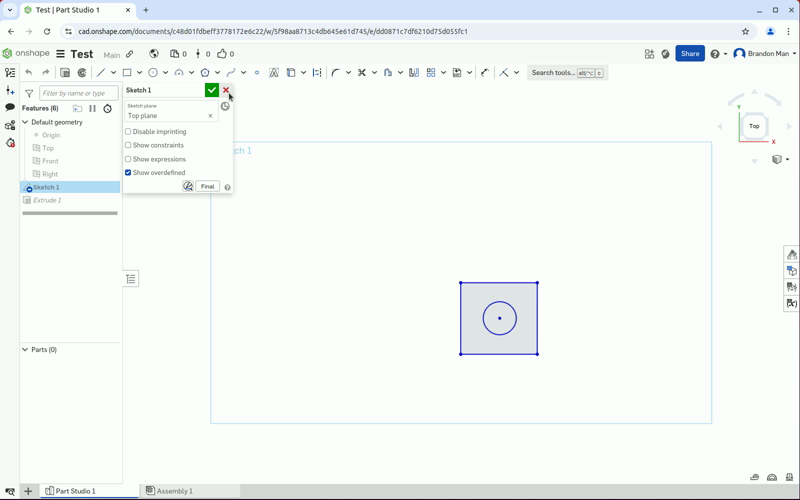
click(229, 92)
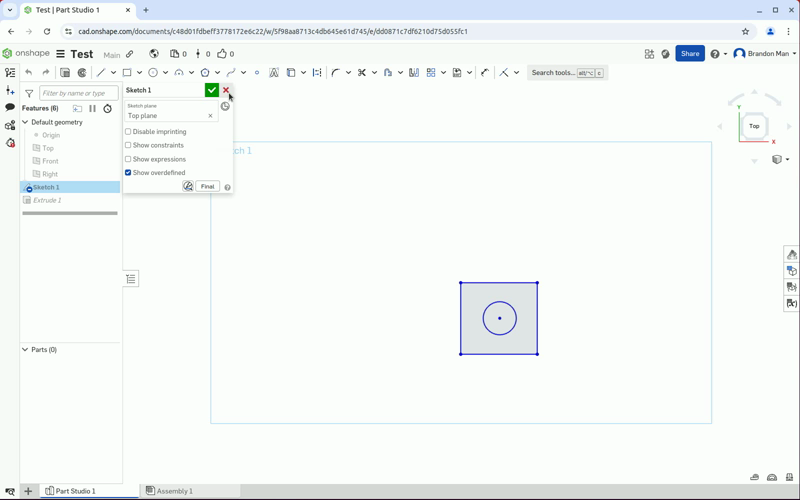
key(shift+s)
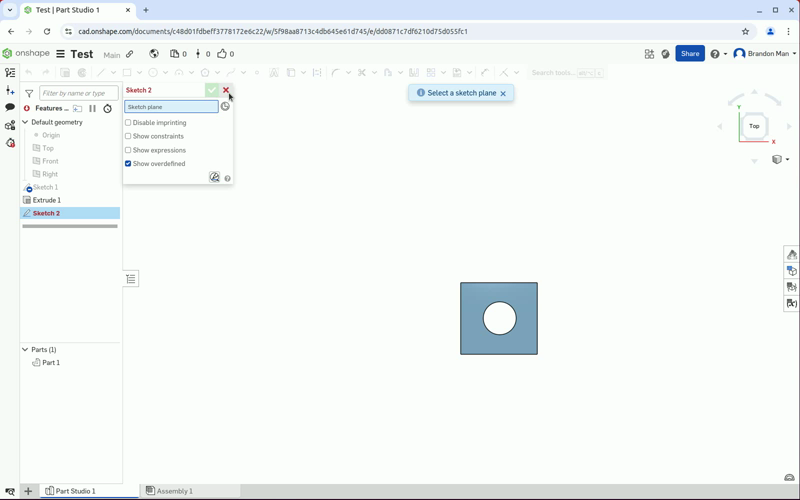
mouse_move(73, 150)
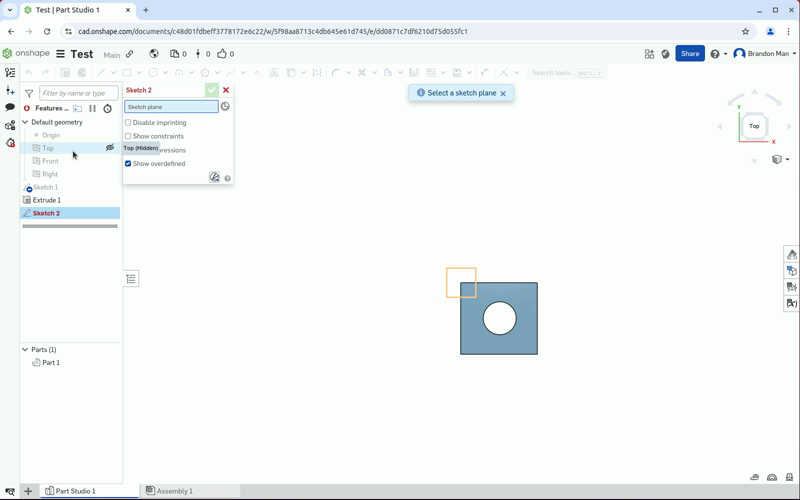
click(73, 150)
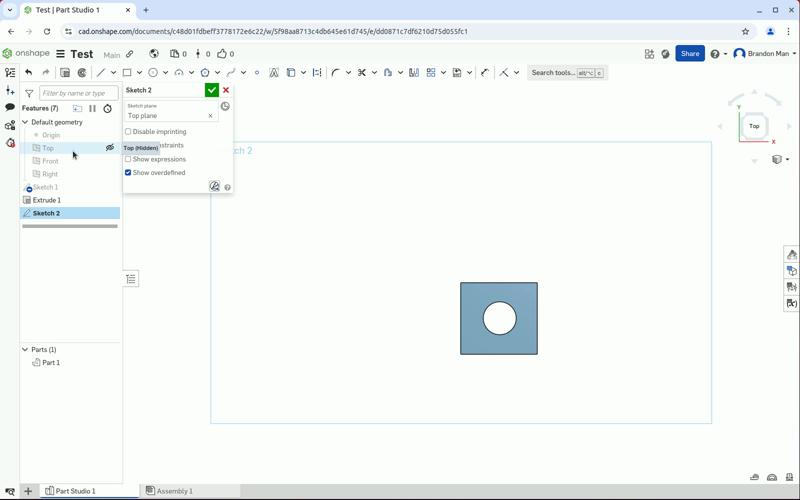
mouse_move(73, 352)
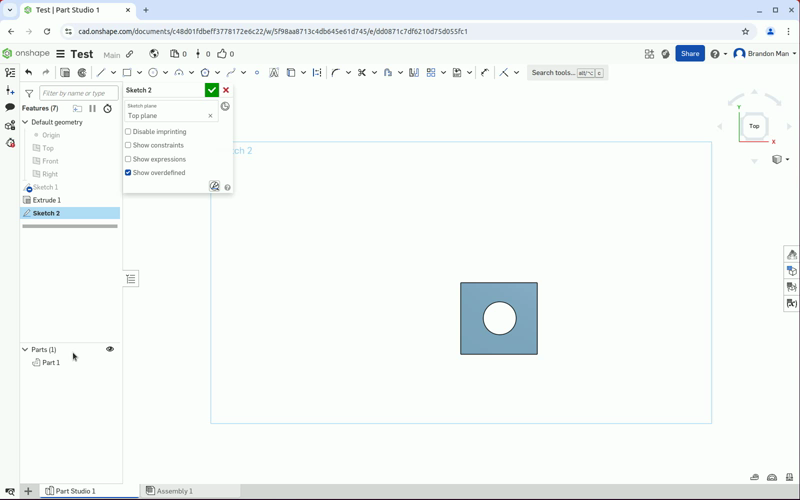
key(y)
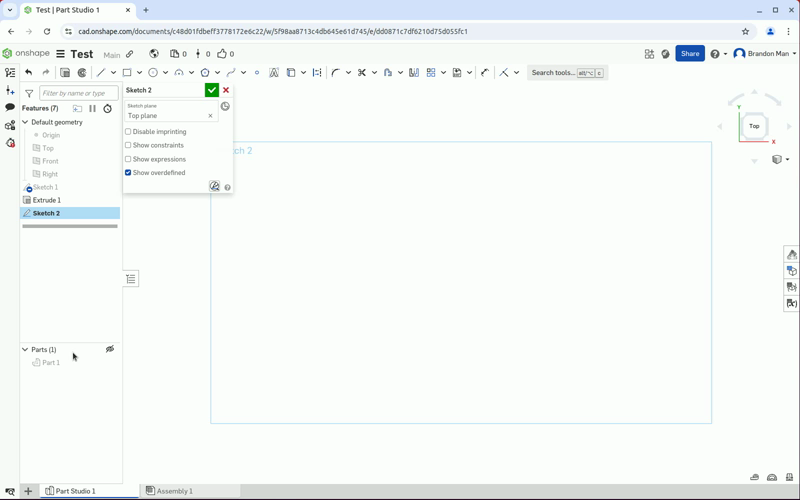
key(c)
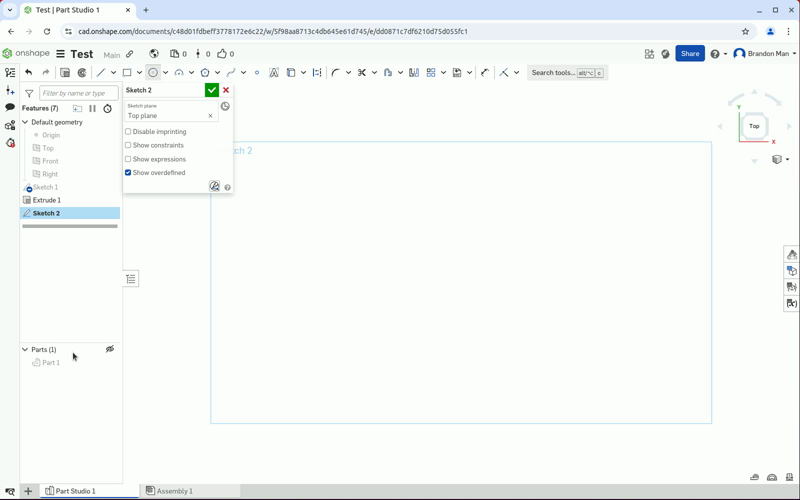
key_down(shift)
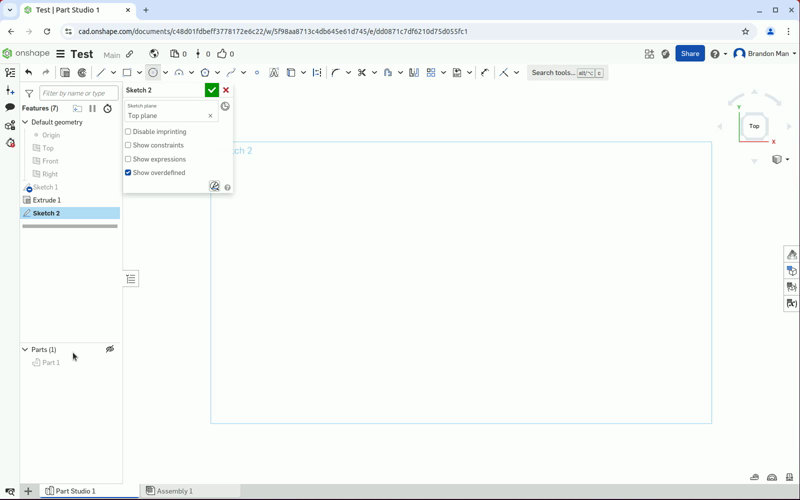
mouse_move(499, 319)
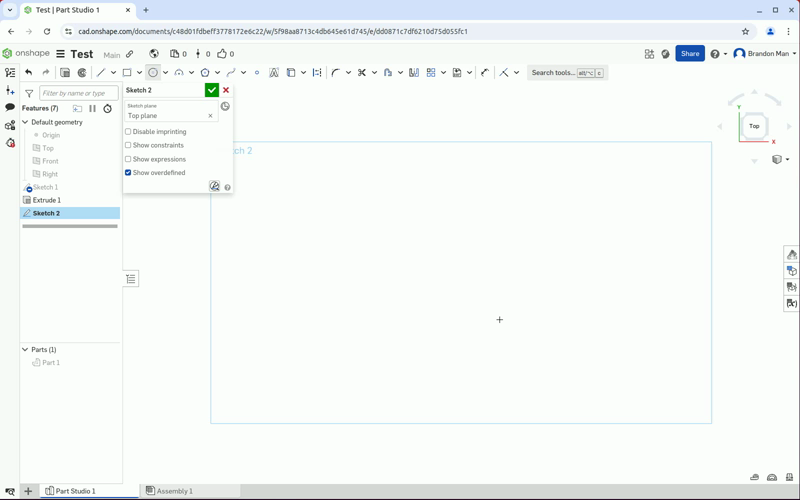
click(499, 319)
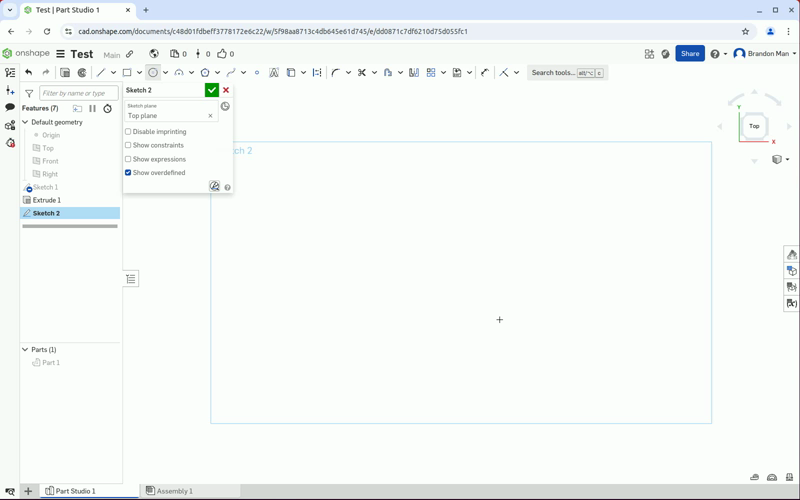
key_up(shift)
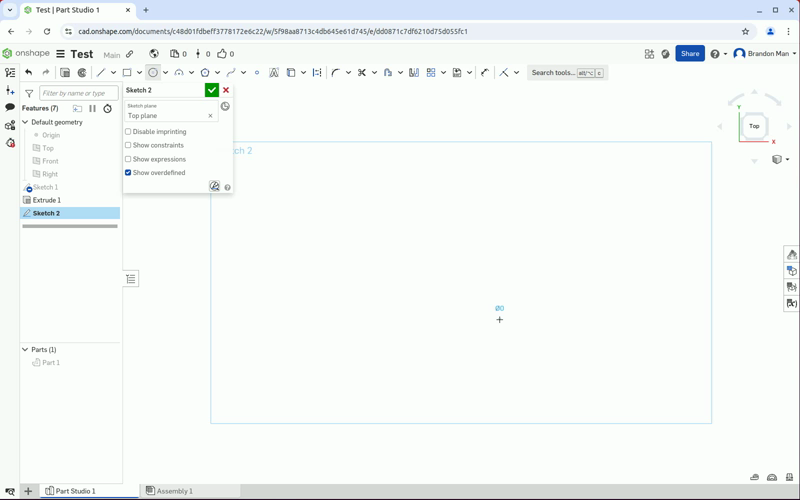
mouse_move(517, 319)
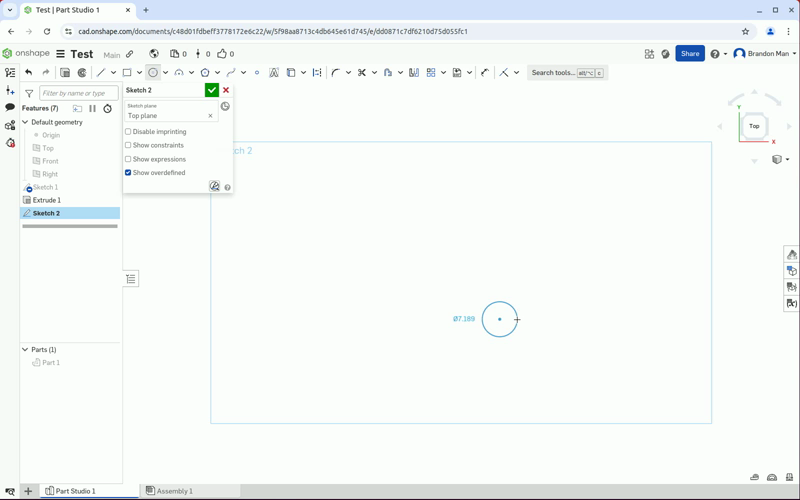
click(517, 319)
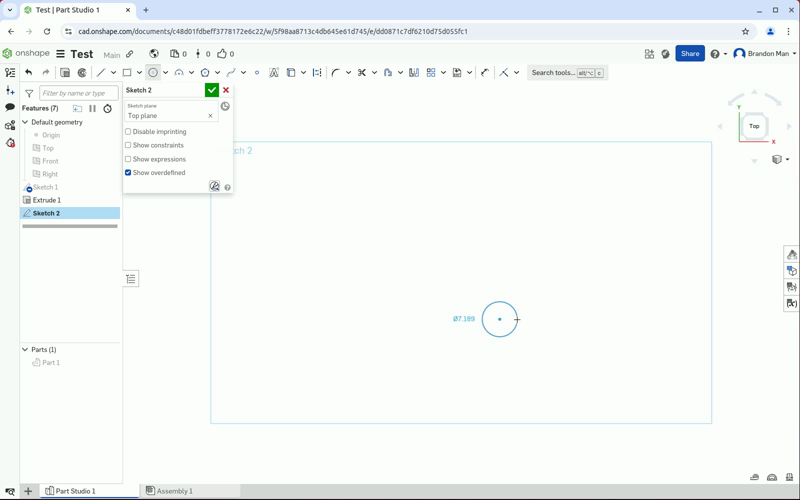
key(esc)
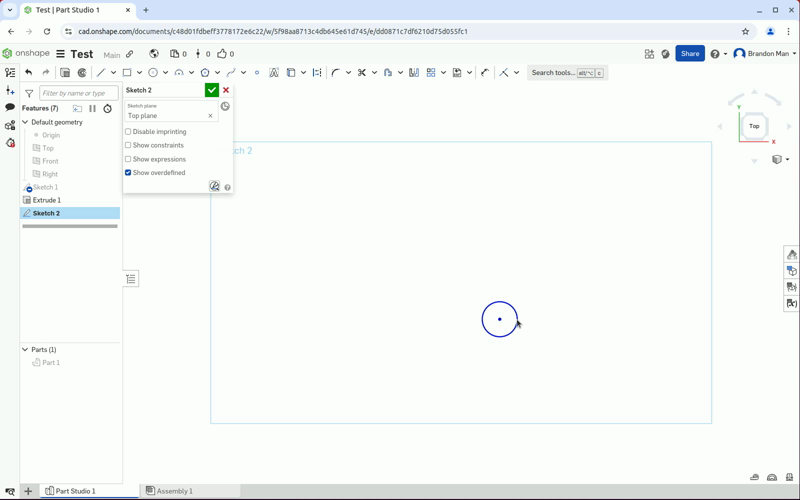
mouse_move(511, 319)
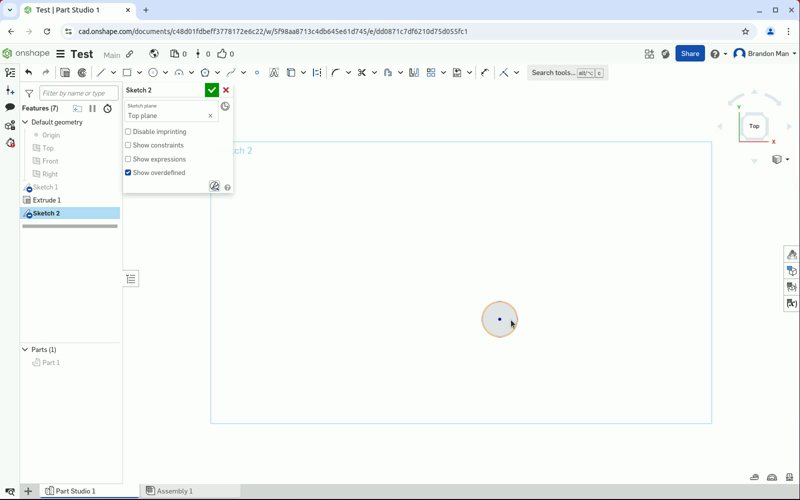
scroll(6)
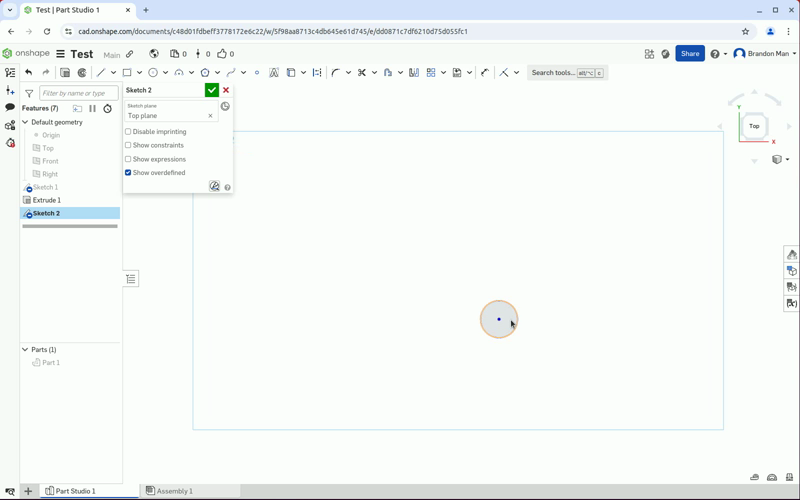
scroll(6)
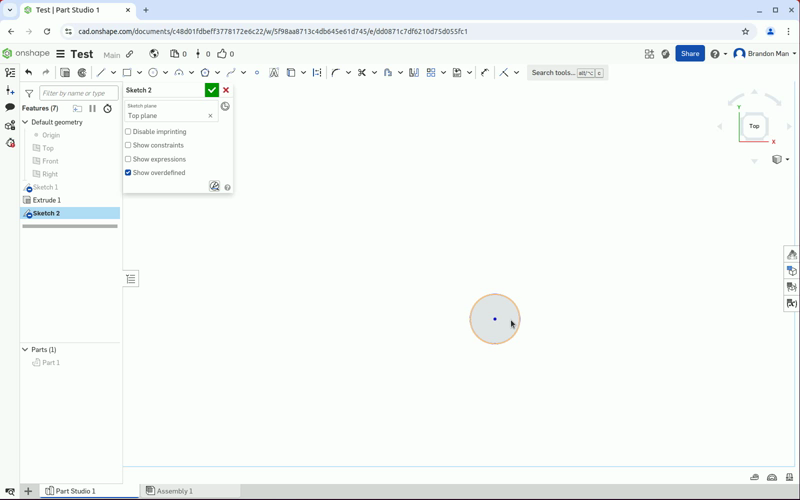
scroll(6)
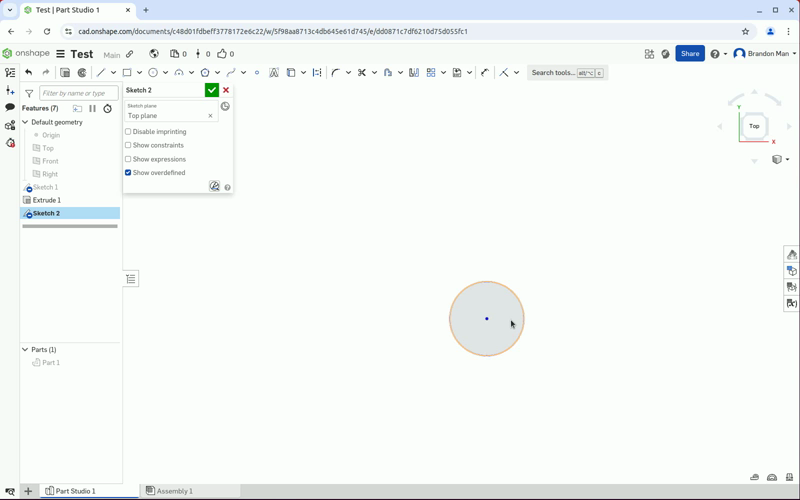
scroll(6)
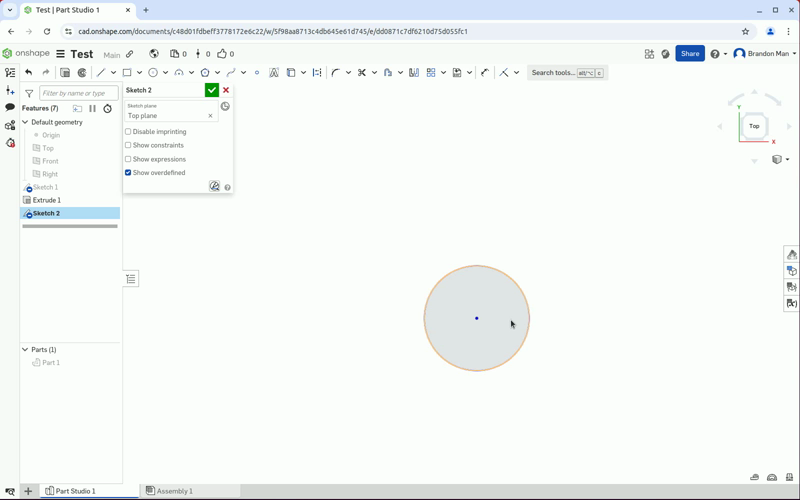
scroll(6)
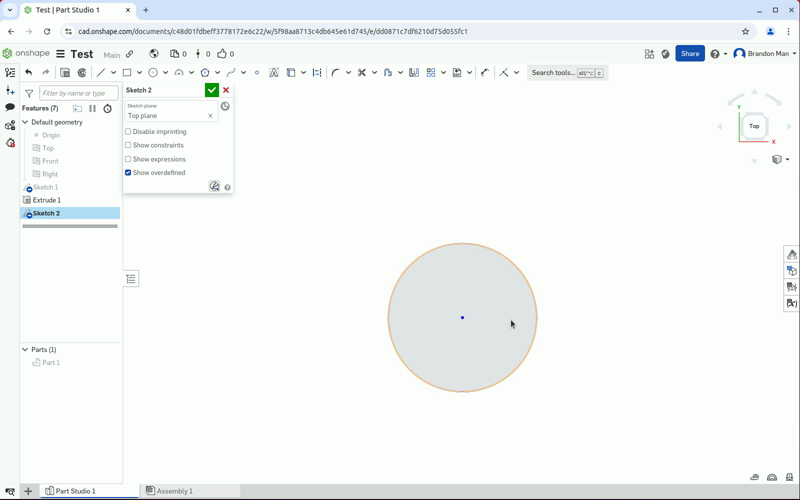
scroll(6)
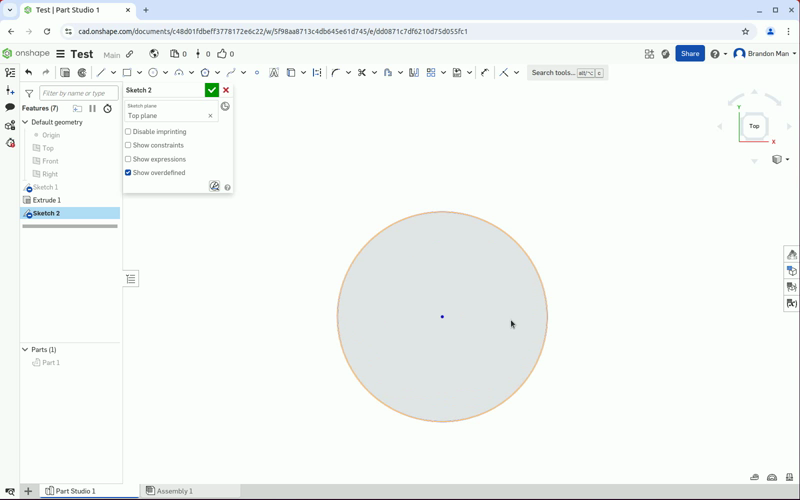
scroll(6)
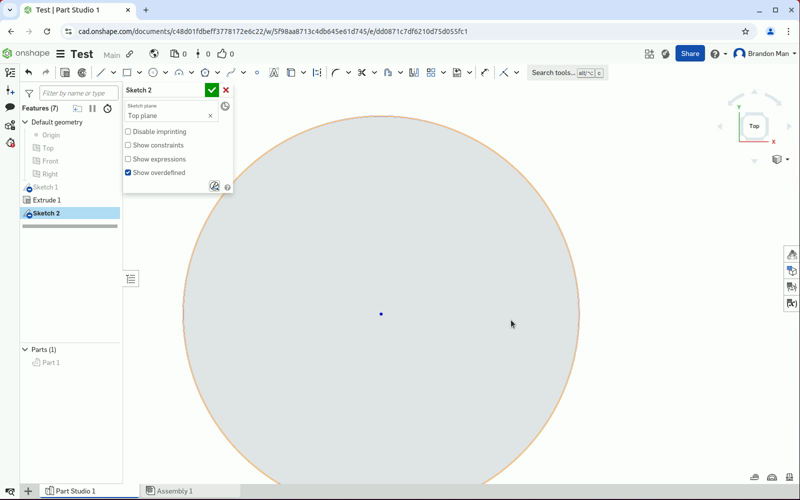
click(511, 319)
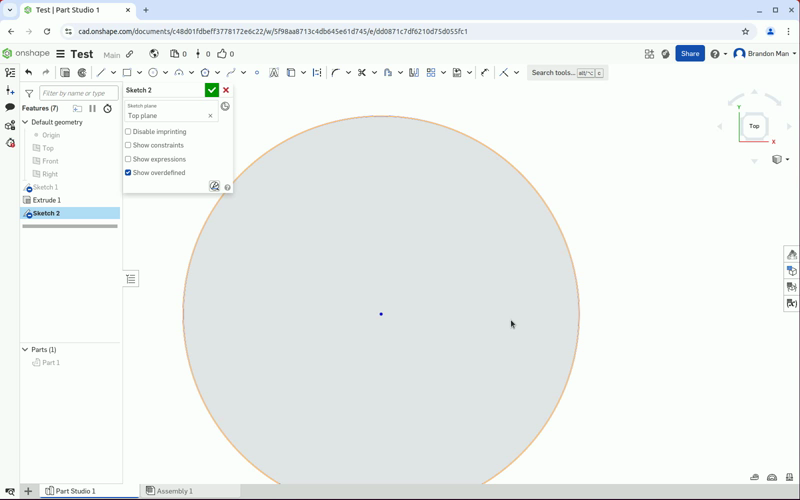
scroll(-6)
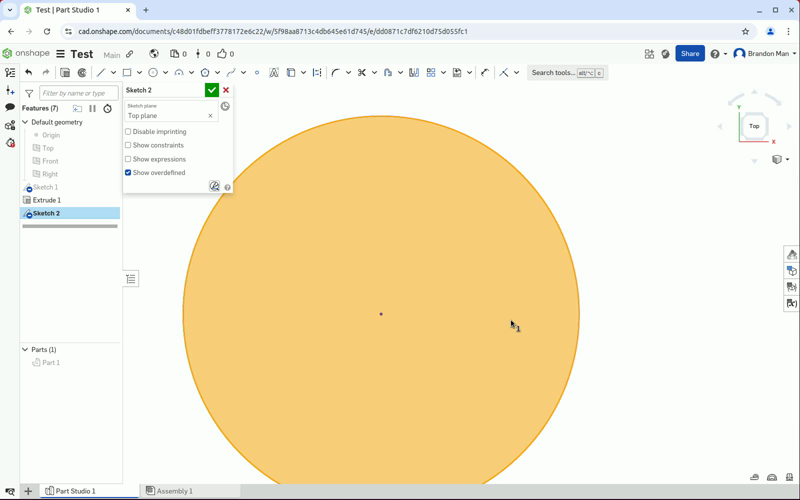
scroll(-6)
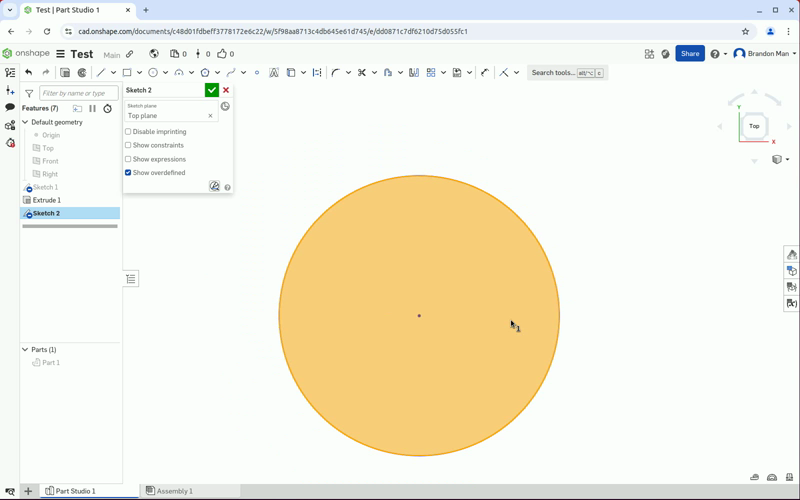
scroll(-6)
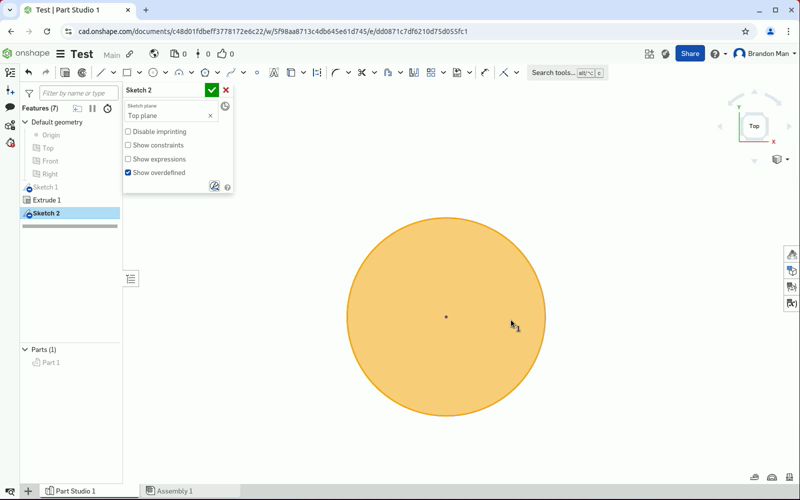
scroll(-6)
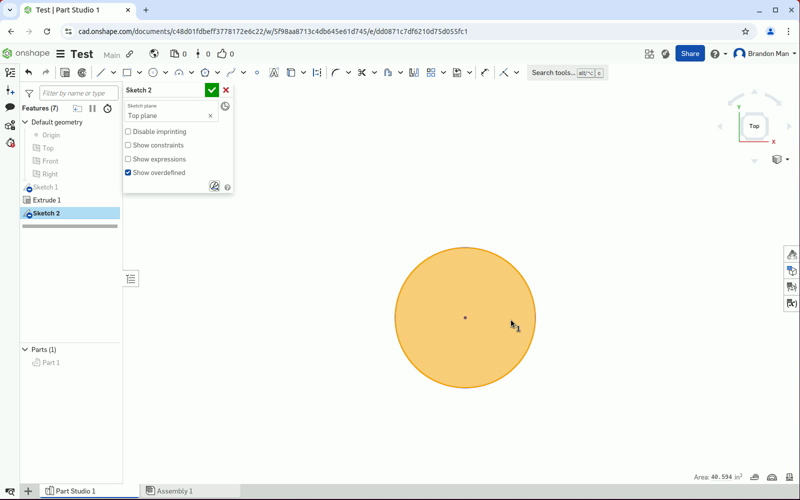
scroll(-6)
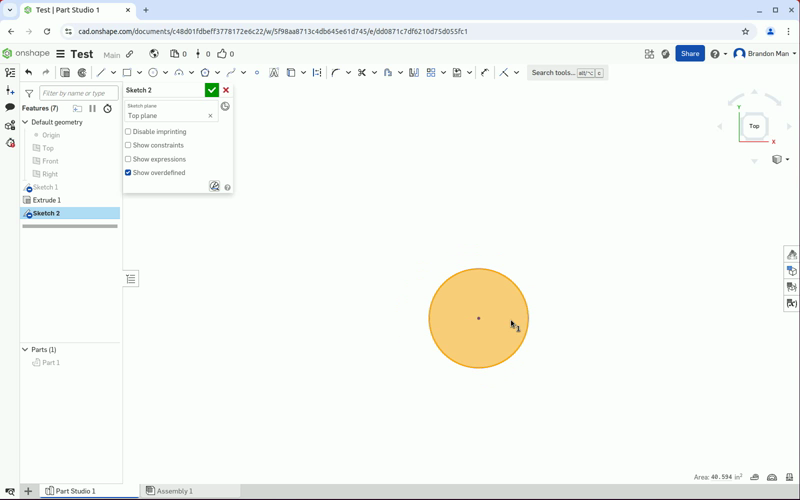
scroll(-6)
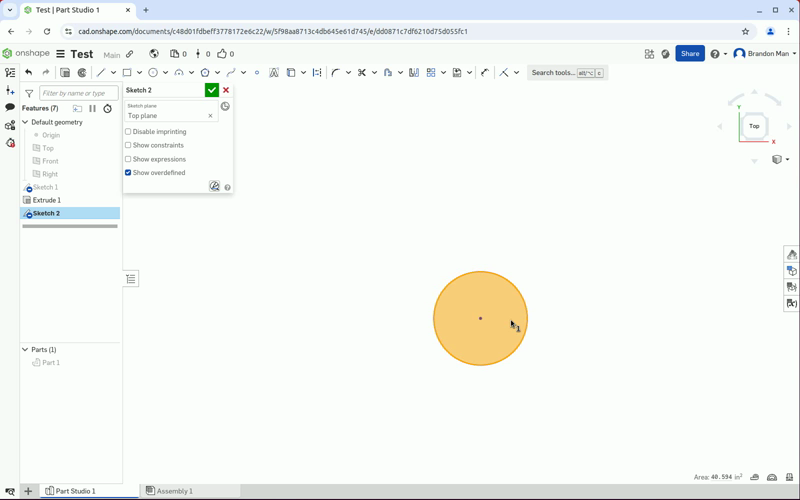
scroll(-6)
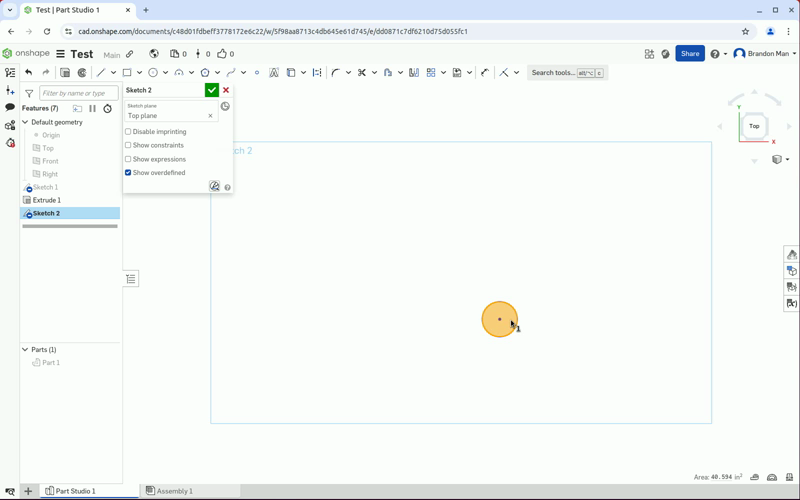
mouse_move(73, 352)
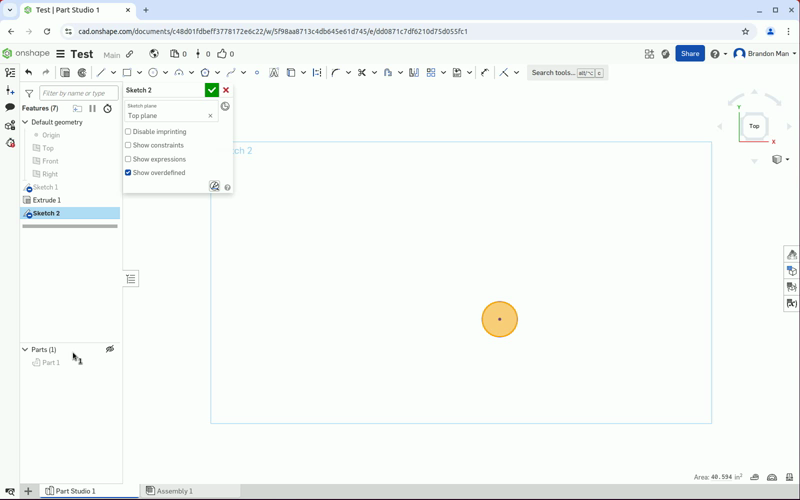
key(shift+y)
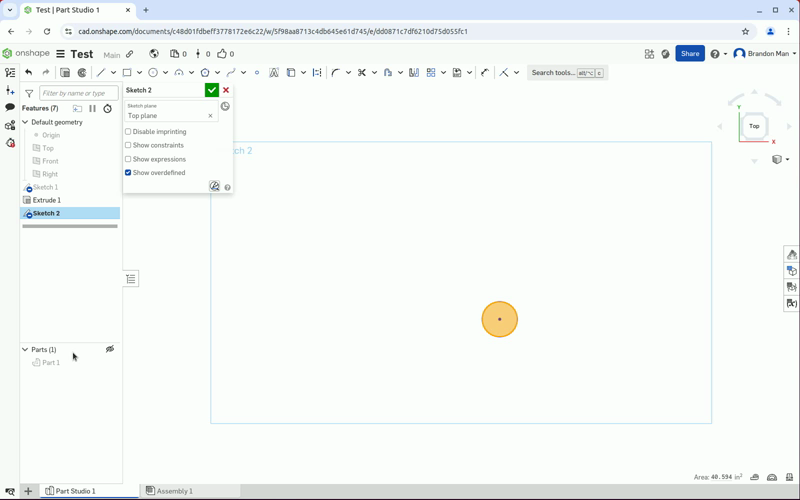
key(shift+e)
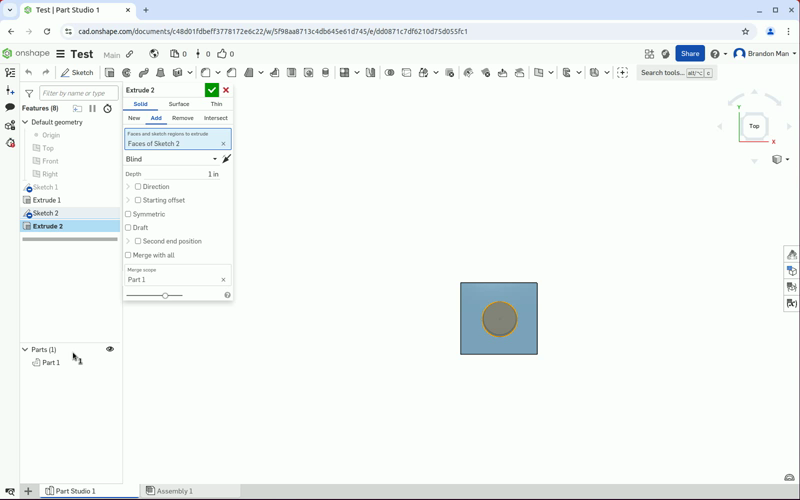
mouse_move(143, 106)
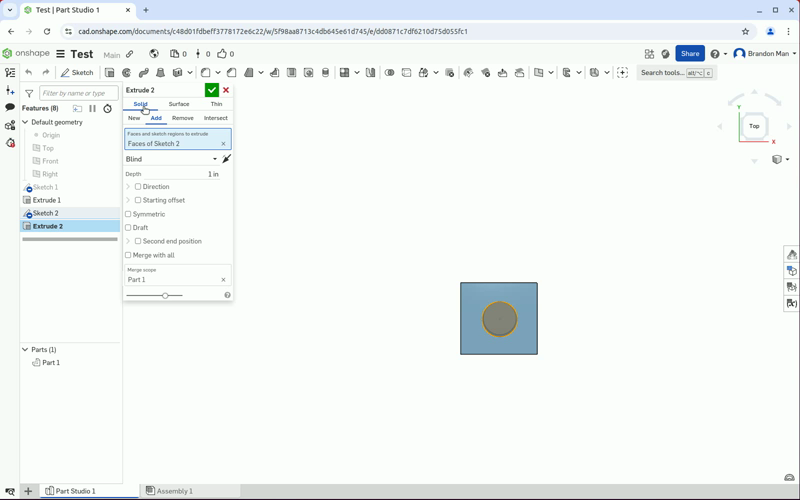
click(143, 106)
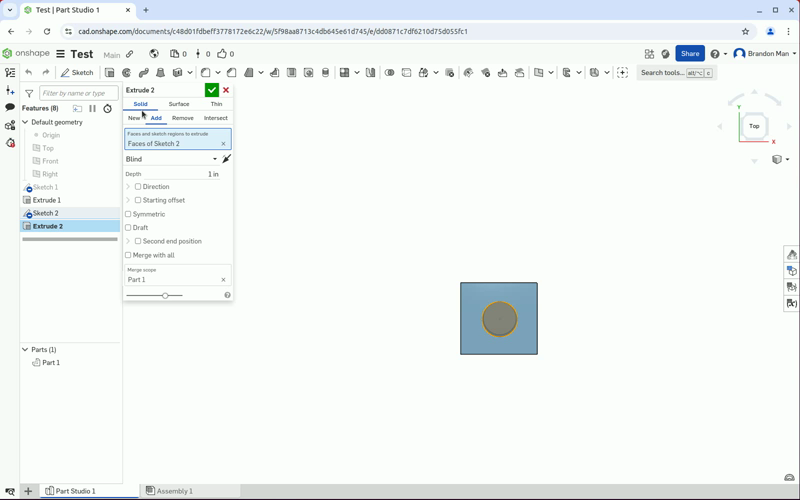
mouse_move(137, 120)
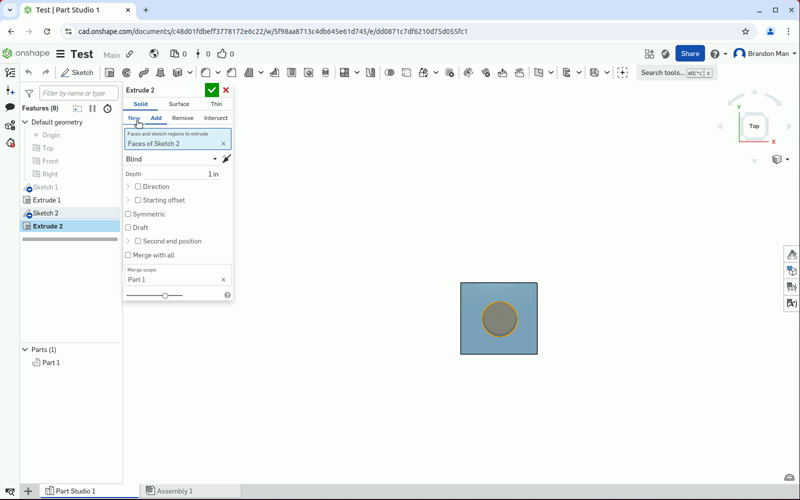
click(137, 120)
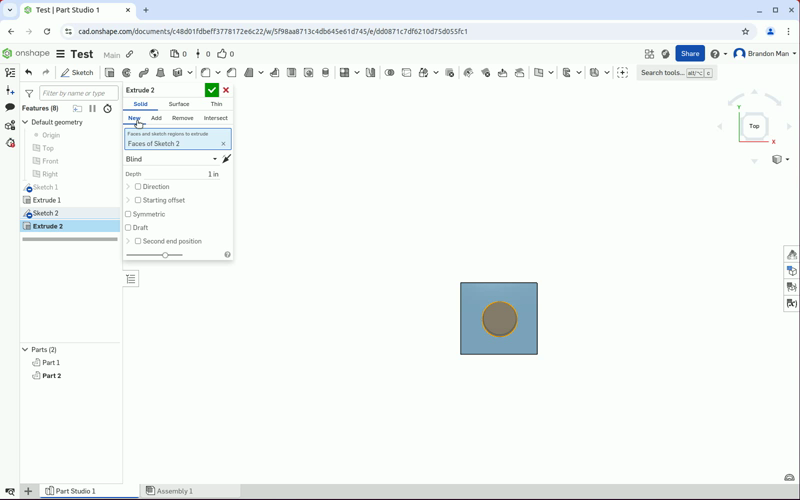
key(tab, 4)
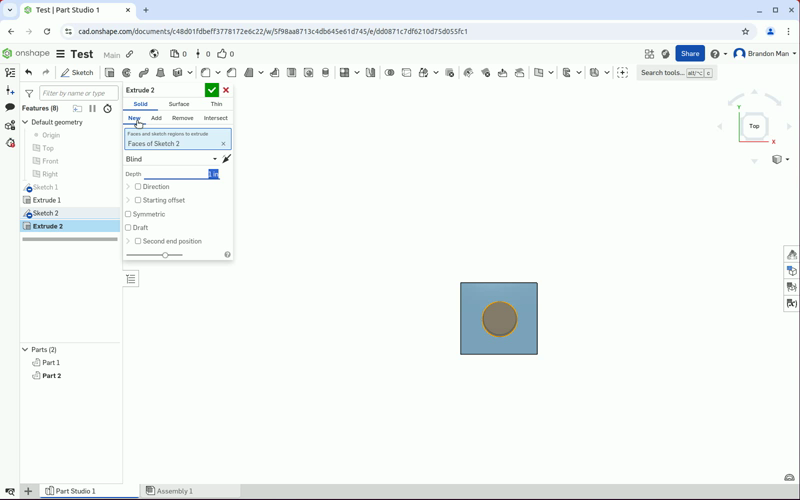
text(-1.926)
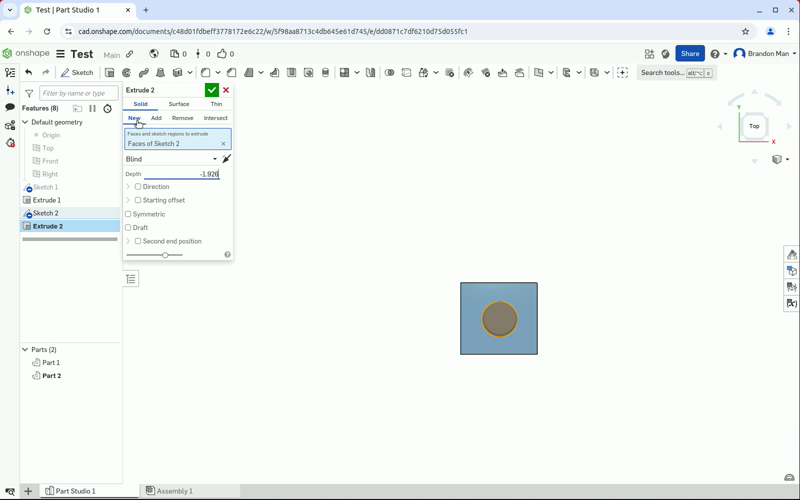
key(enter)
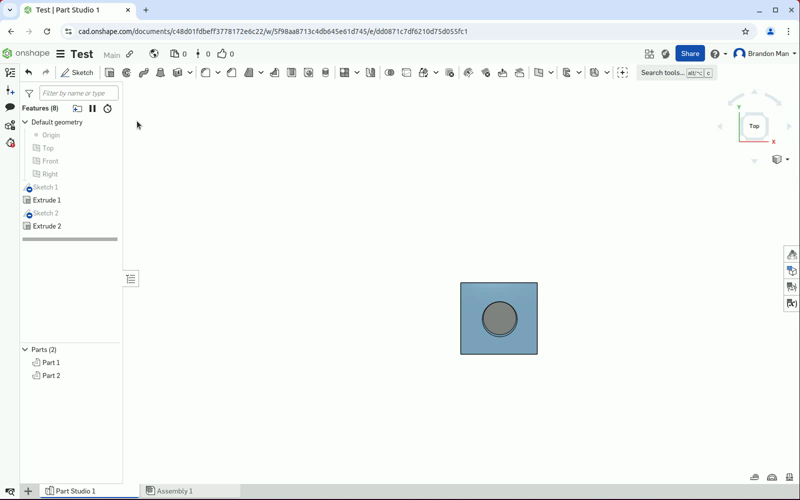
key(shift+h)
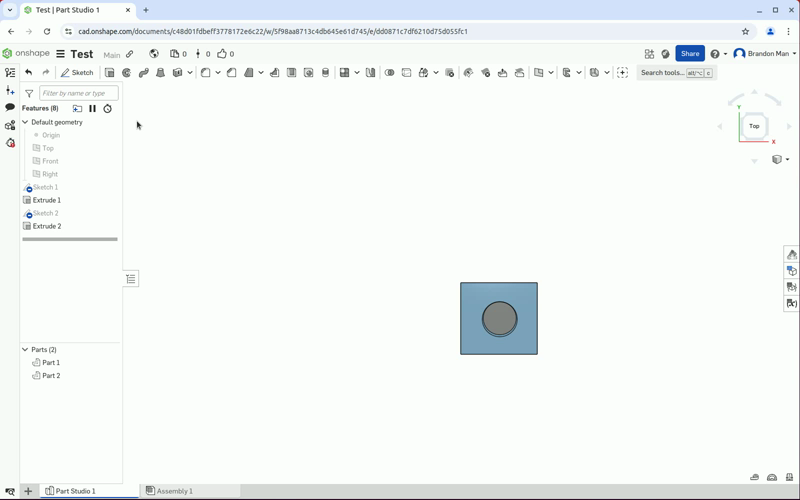
key(shift+h)
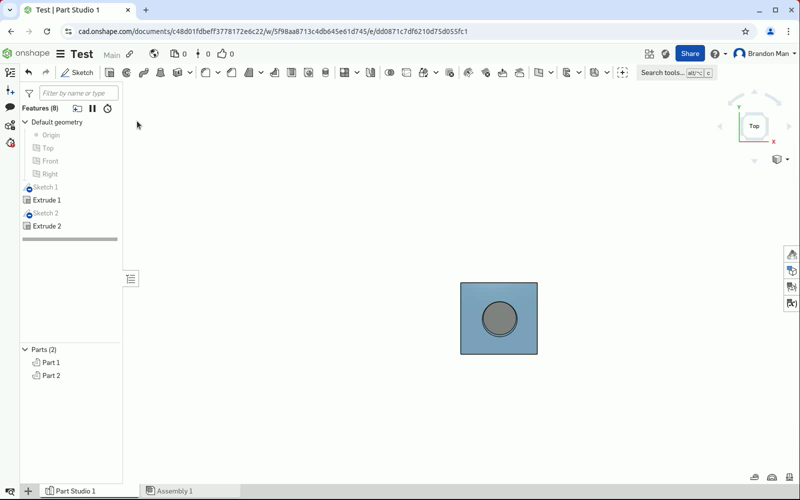
mouse_move(73, 189)
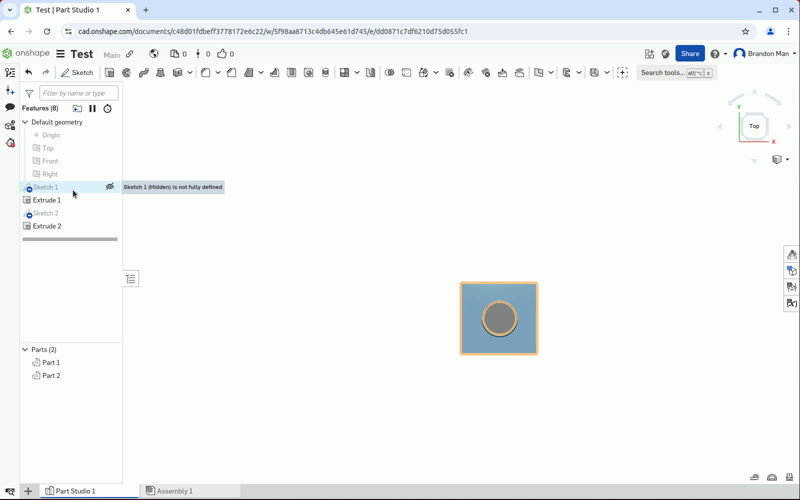
click(73, 189)
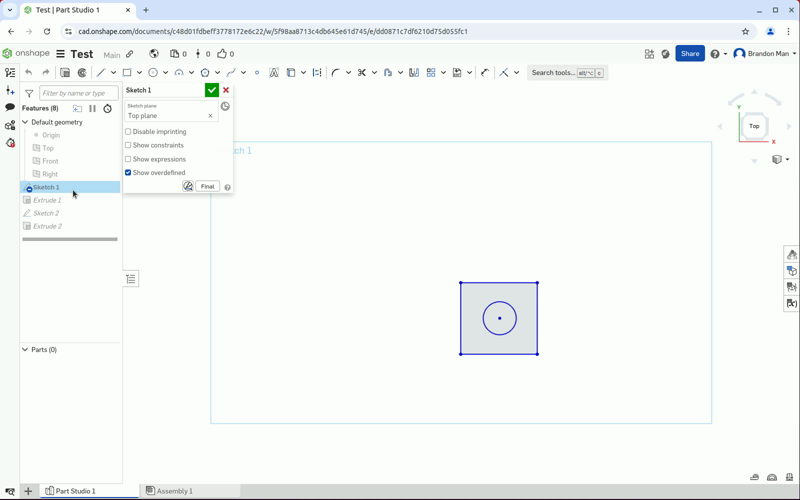
mouse_move(229, 92)
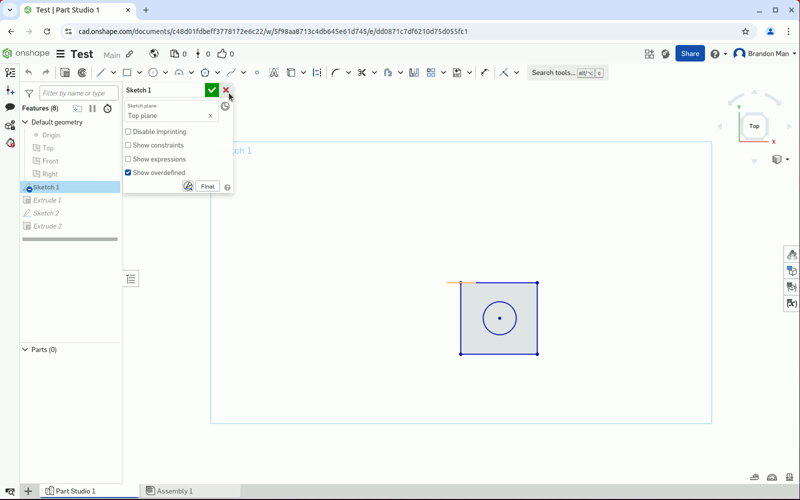
click(229, 92)
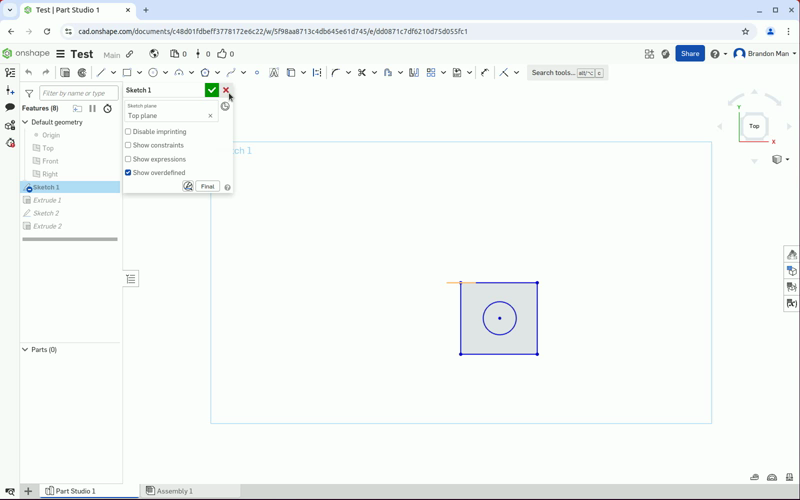
key(shift+s)
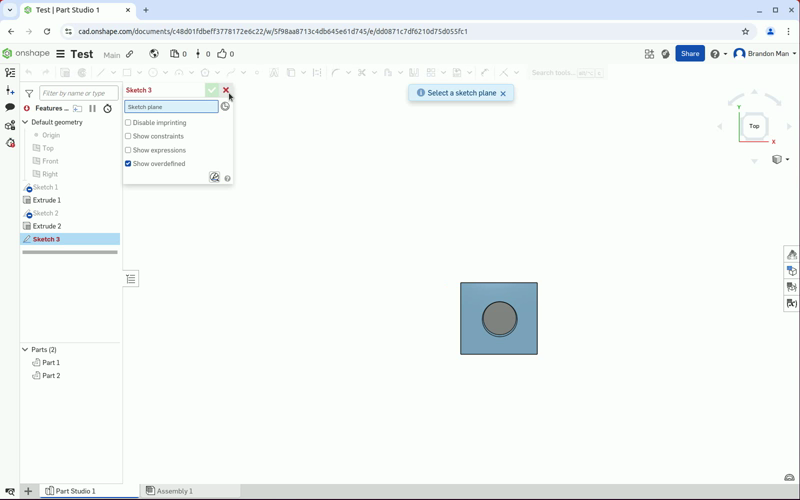
mouse_move(73, 150)
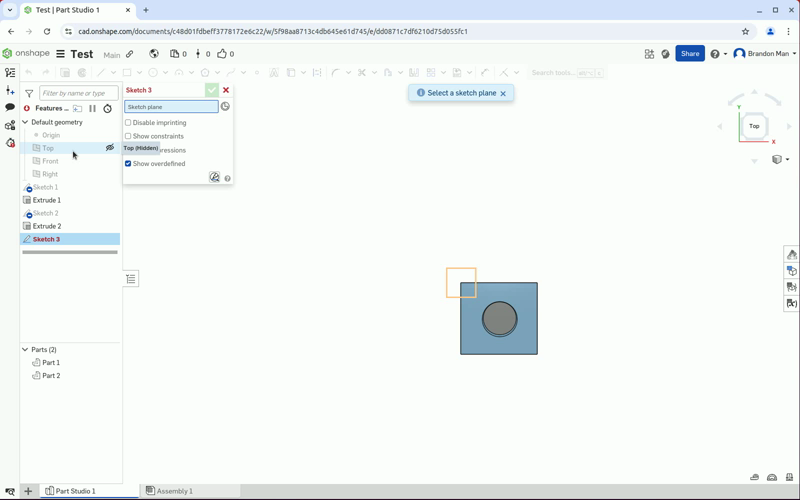
click(73, 150)
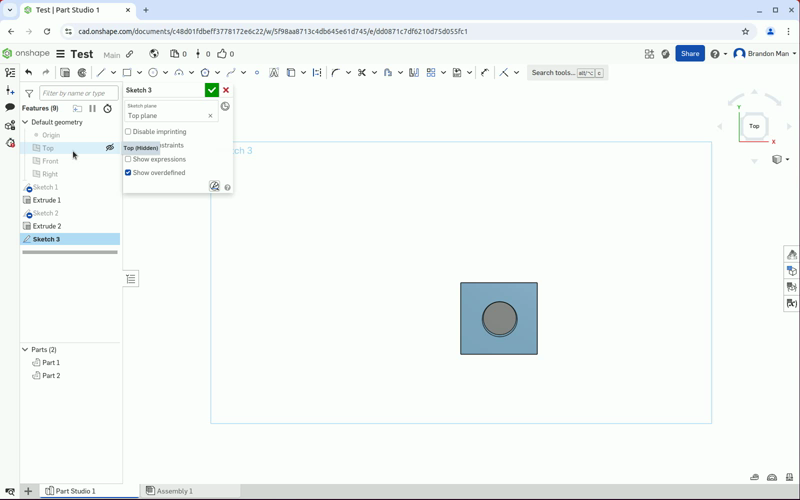
mouse_move(73, 352)
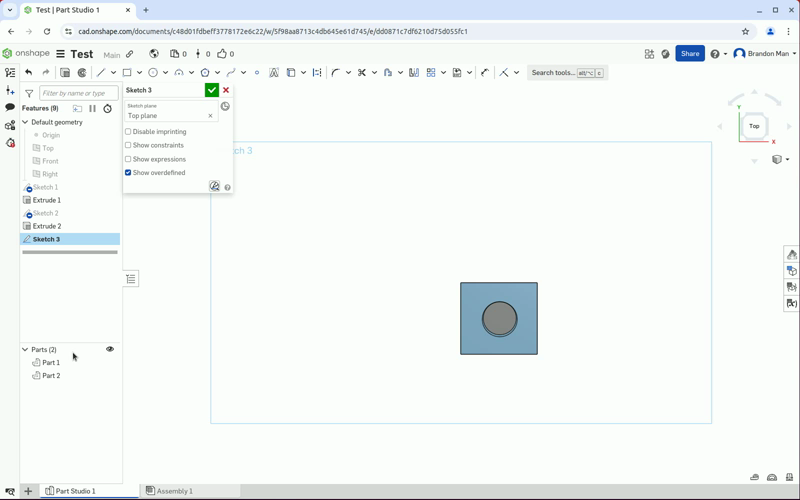
key(y)
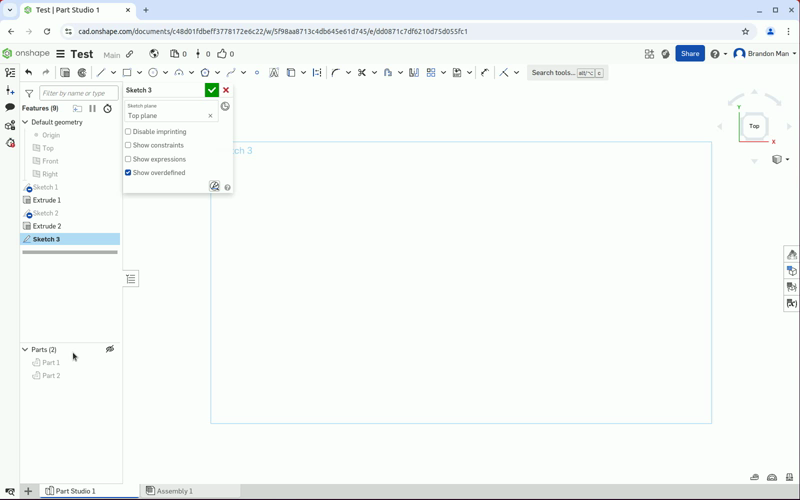
key(l)
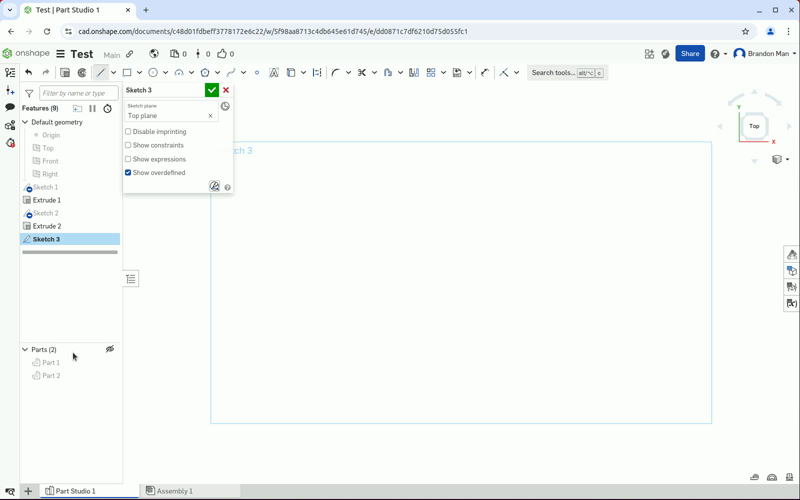
key_down(shift)
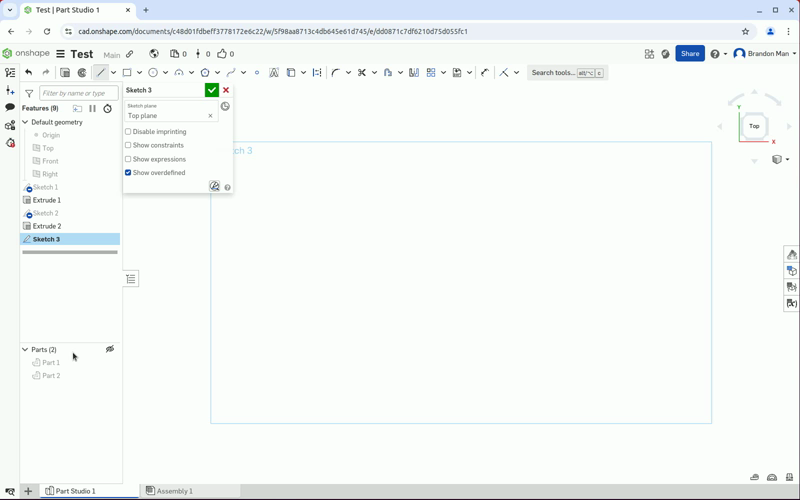
mouse_move(460, 354)
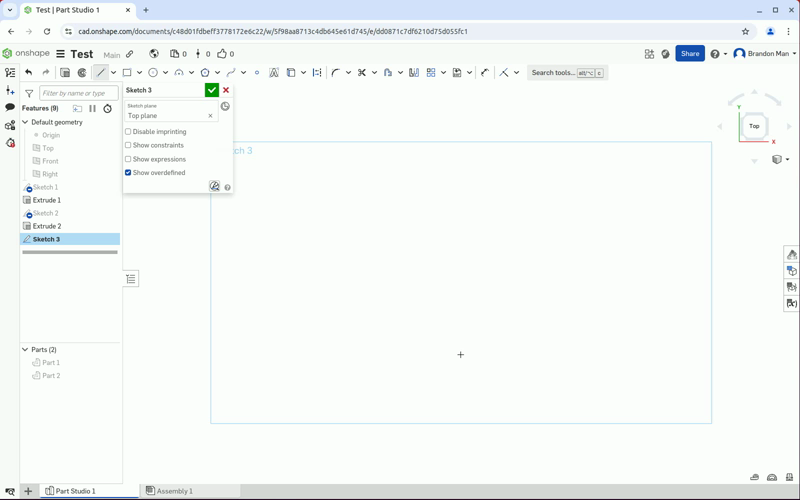
click(460, 354)
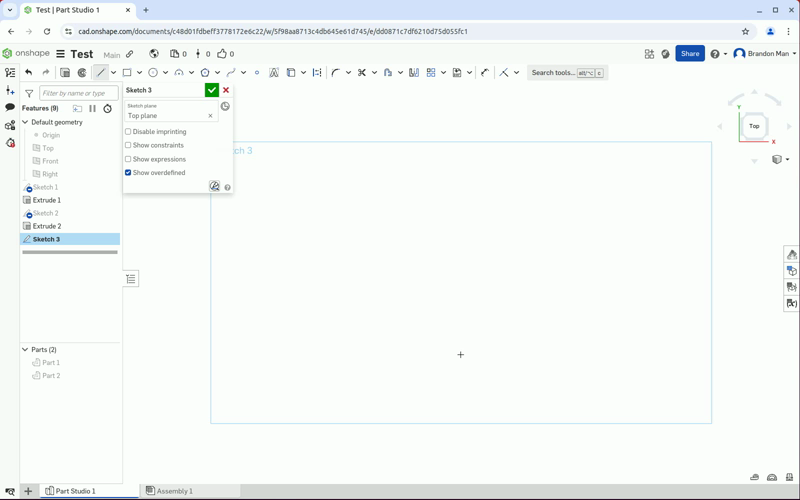
key_up(shift)
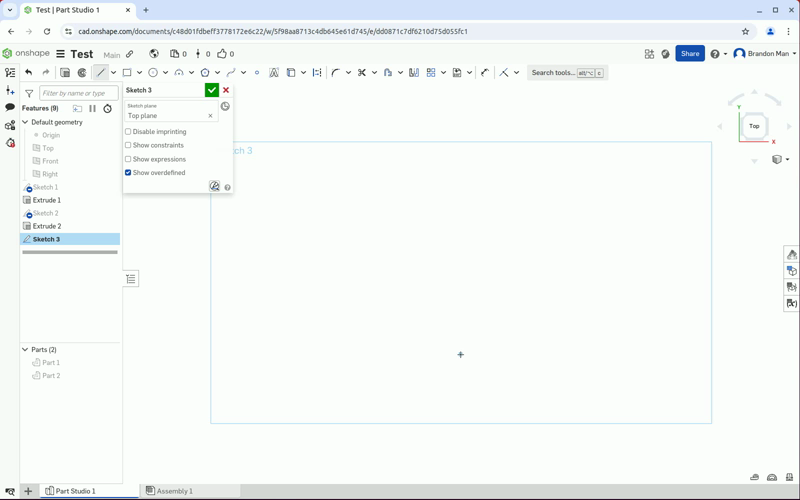
key_down(shift)
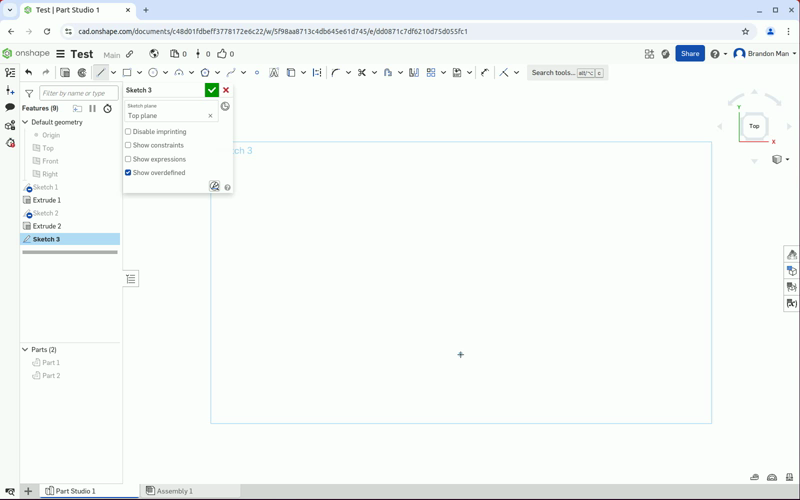
mouse_move(537, 354)
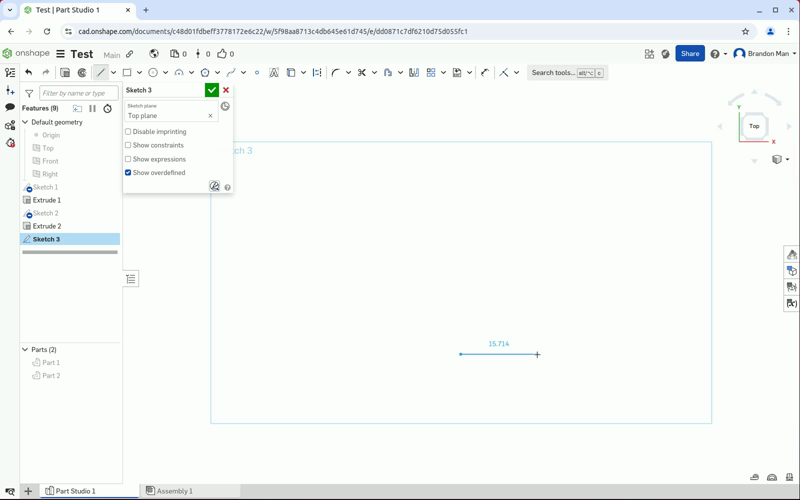
click(537, 354)
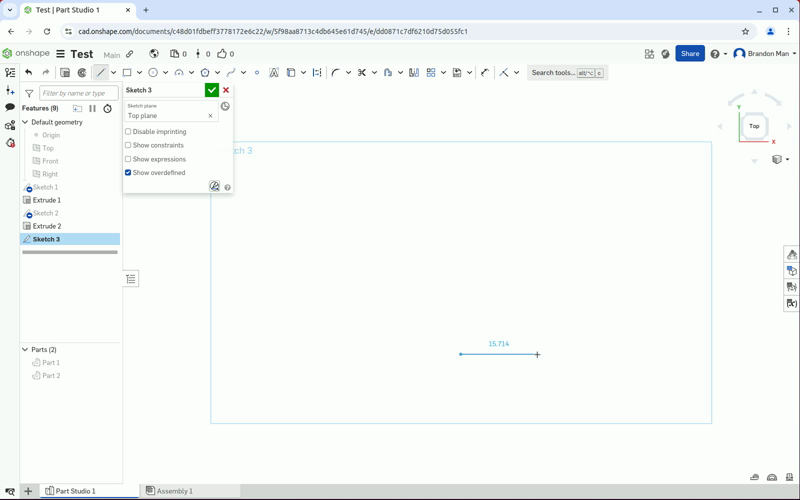
key_up(shift)
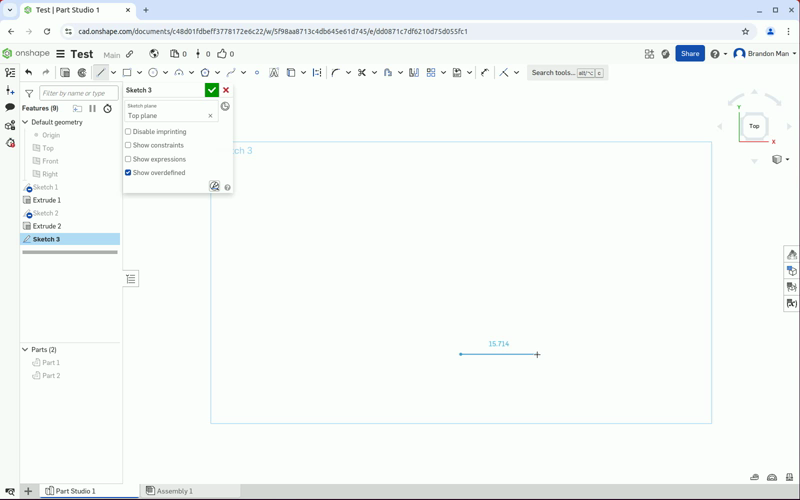
key_down(shift)
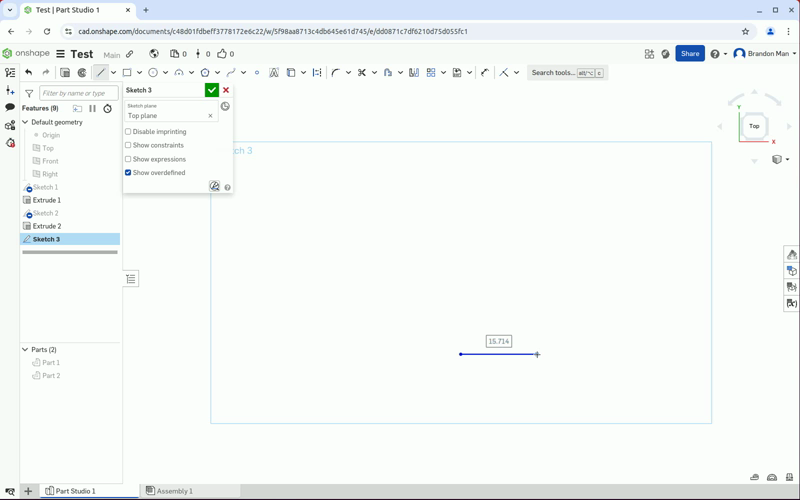
mouse_move(537, 282)
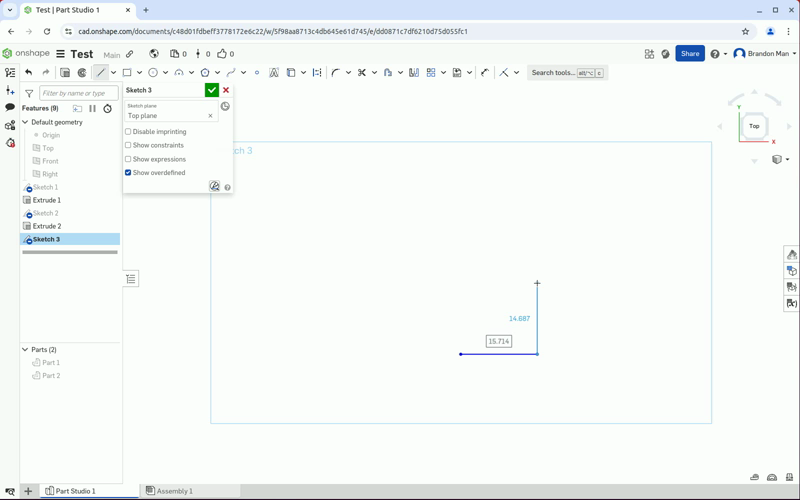
click(537, 282)
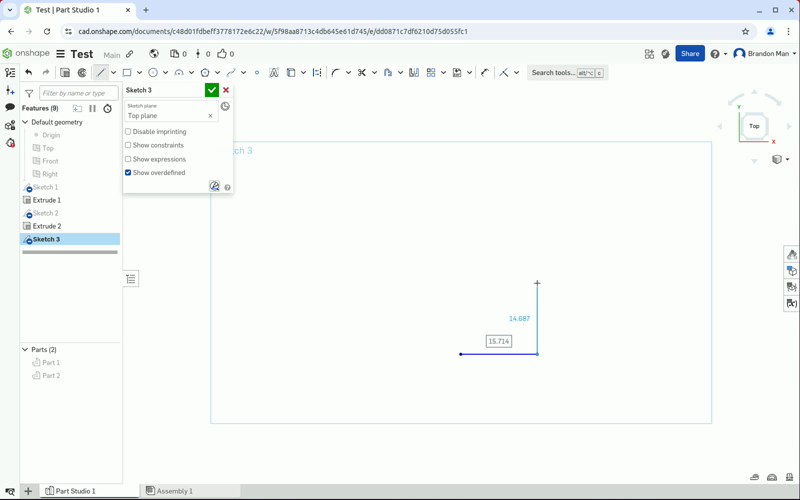
key_up(shift)
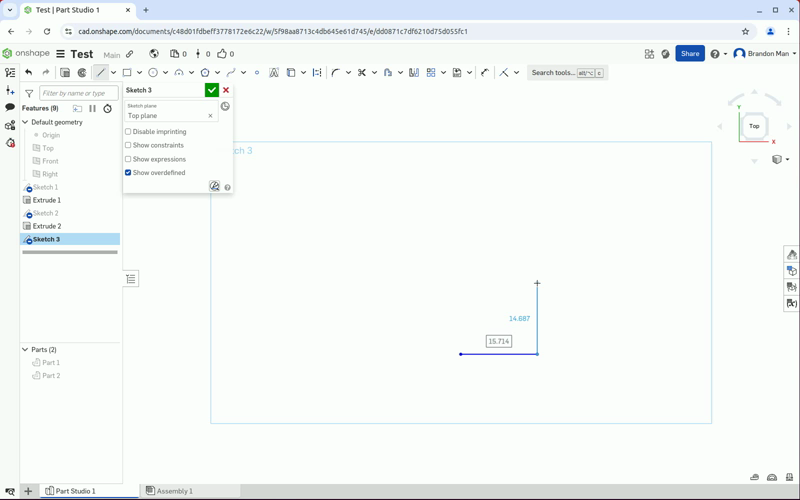
key_down(shift)
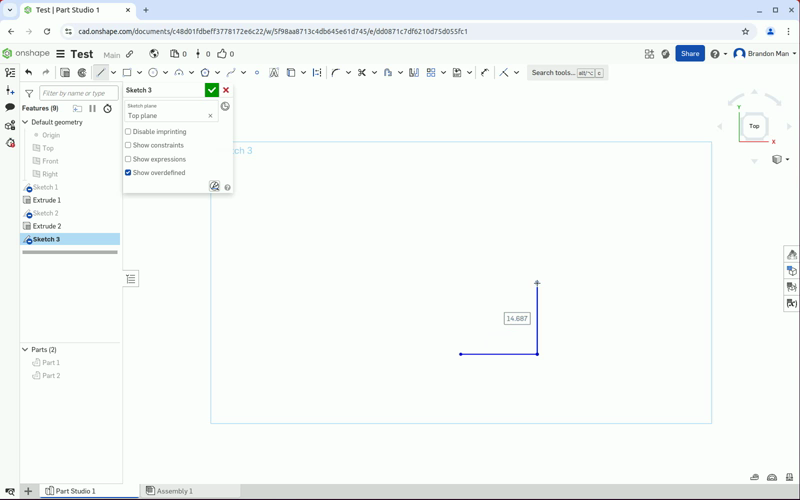
mouse_move(460, 282)
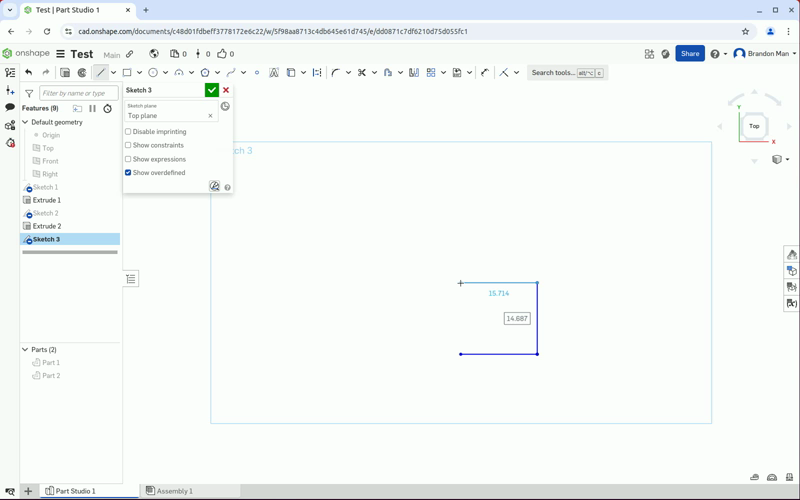
click(460, 282)
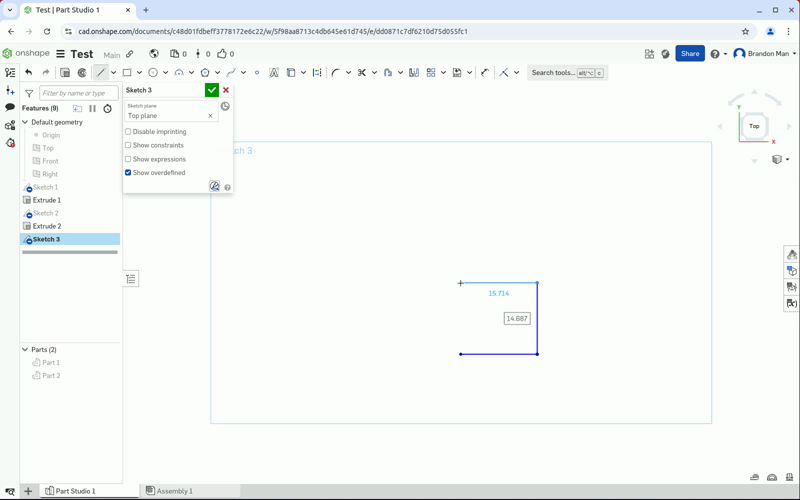
key_up(shift)
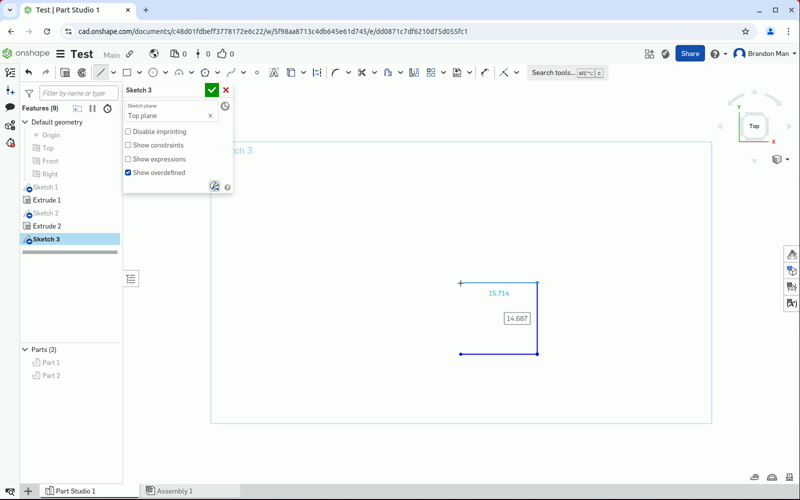
key_down(shift)
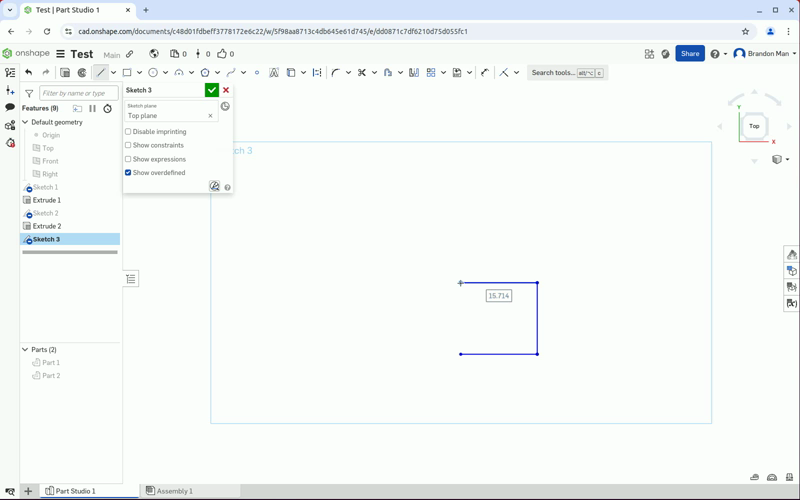
mouse_move(460, 354)
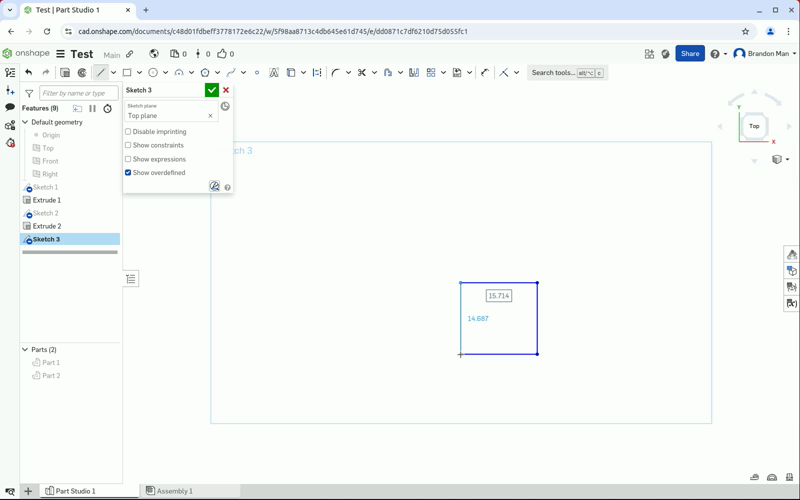
key_up(shift)
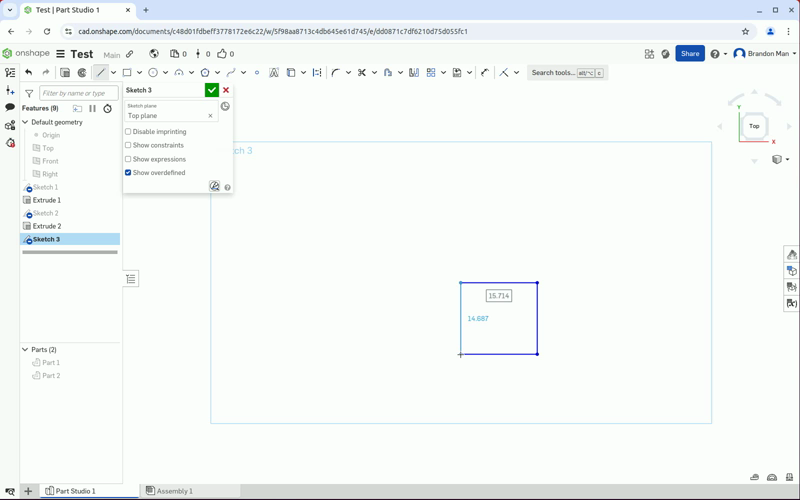
click(460, 354)
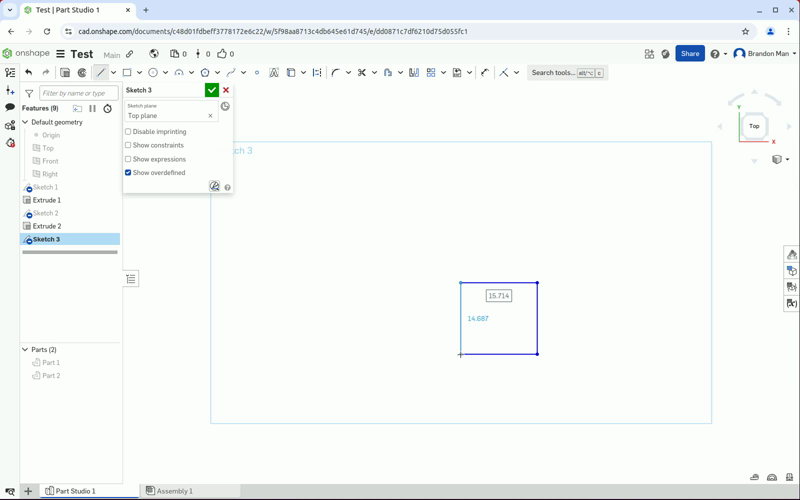
key(esc)
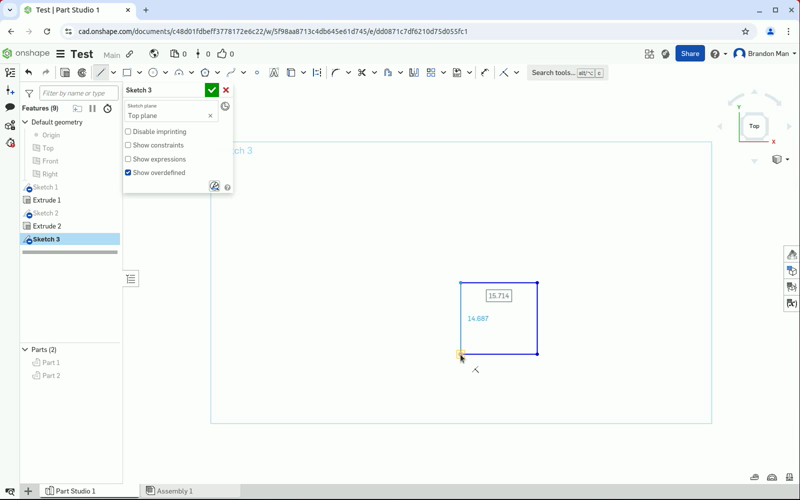
key(c)
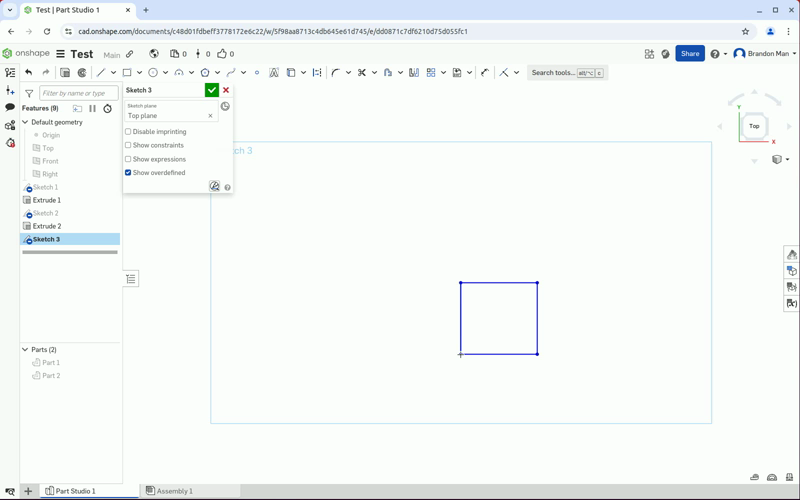
key_down(shift)
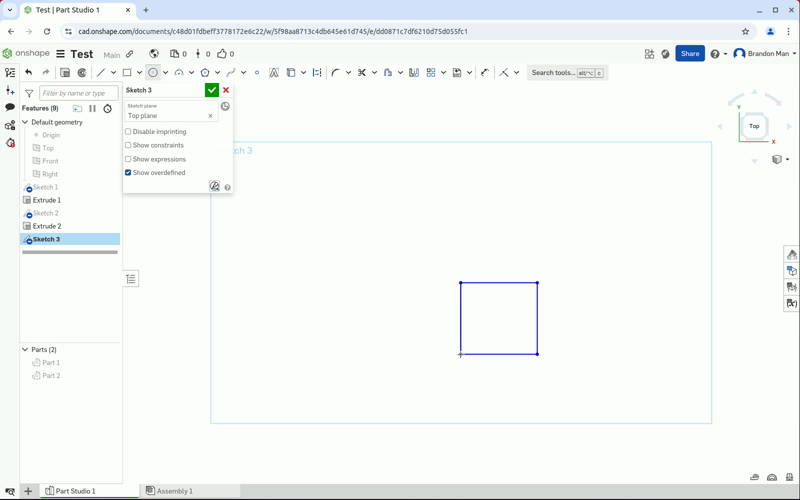
mouse_move(499, 318)
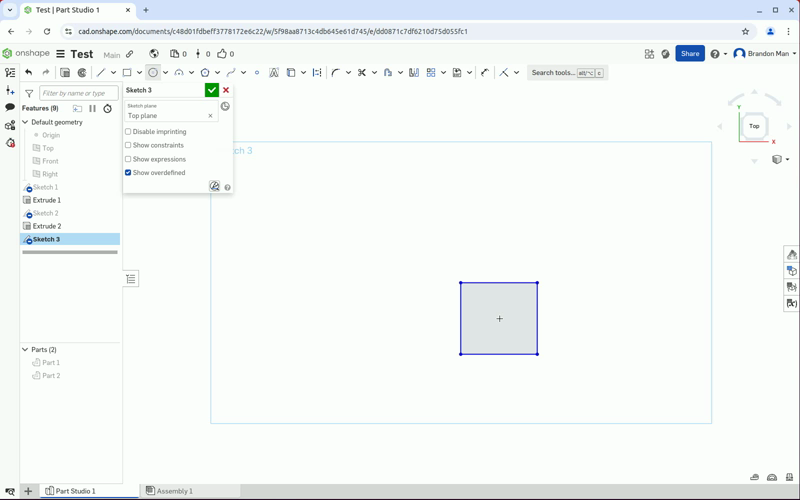
click(499, 318)
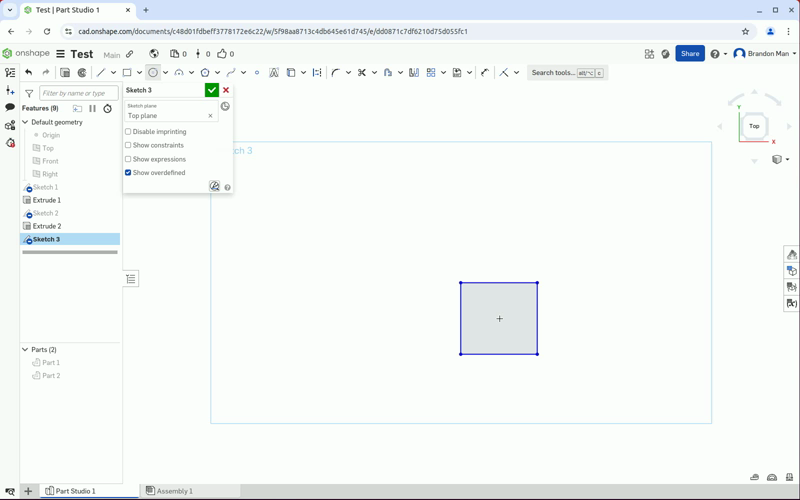
key_up(shift)
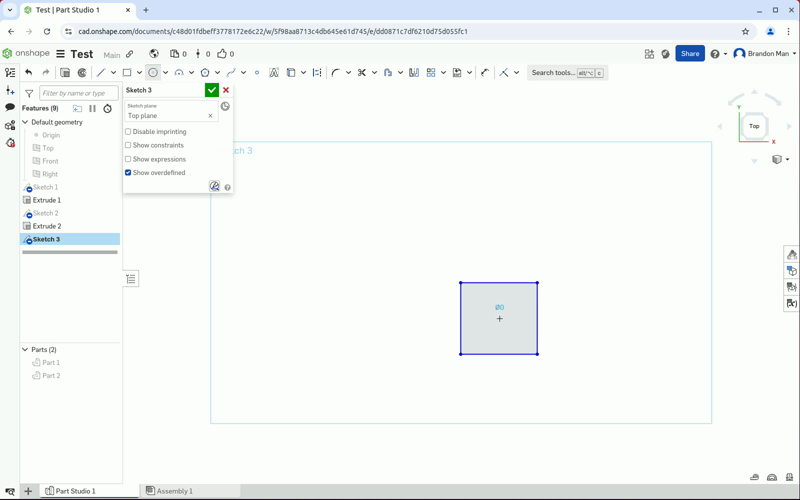
mouse_move(516, 318)
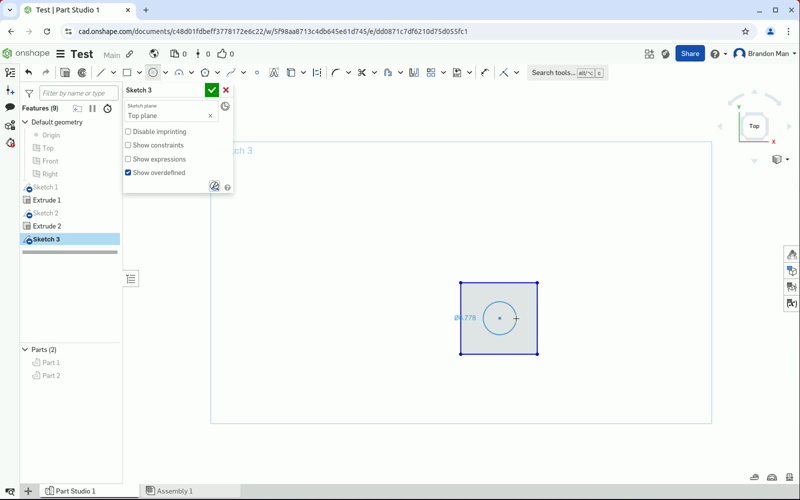
click(516, 318)
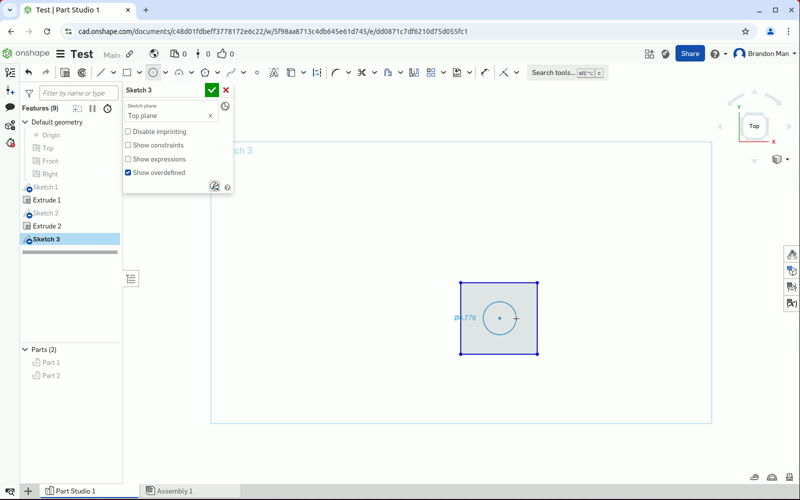
key(esc)
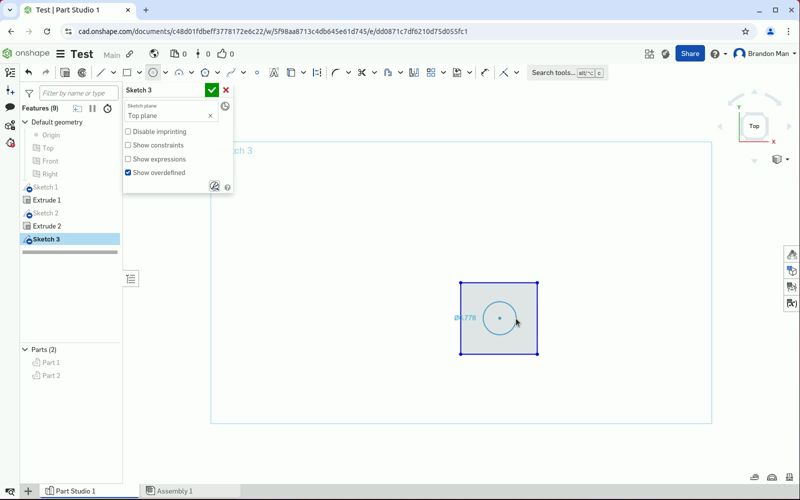
mouse_move(483, 305)
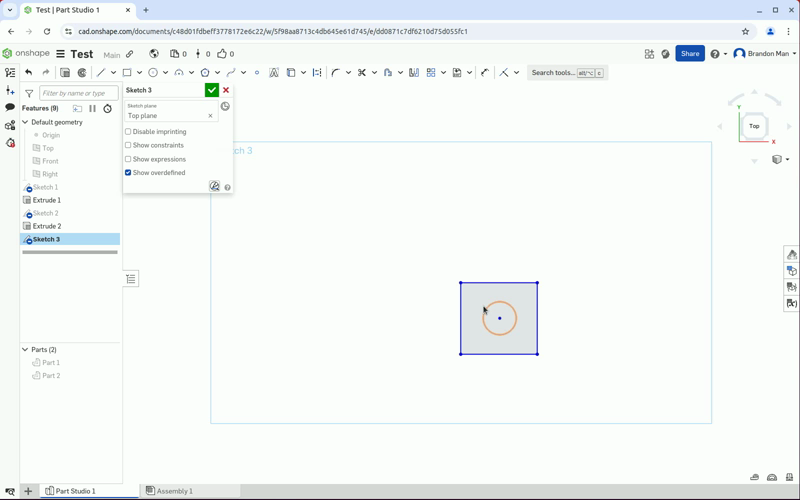
click(483, 305)
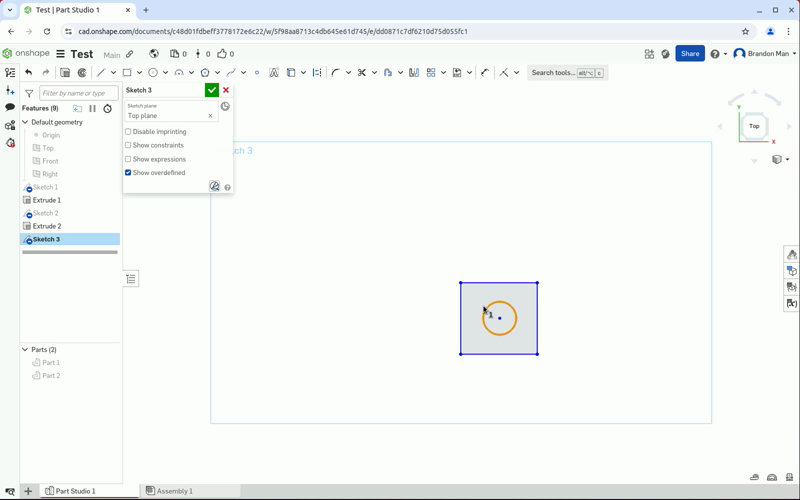
mouse_move(73, 352)
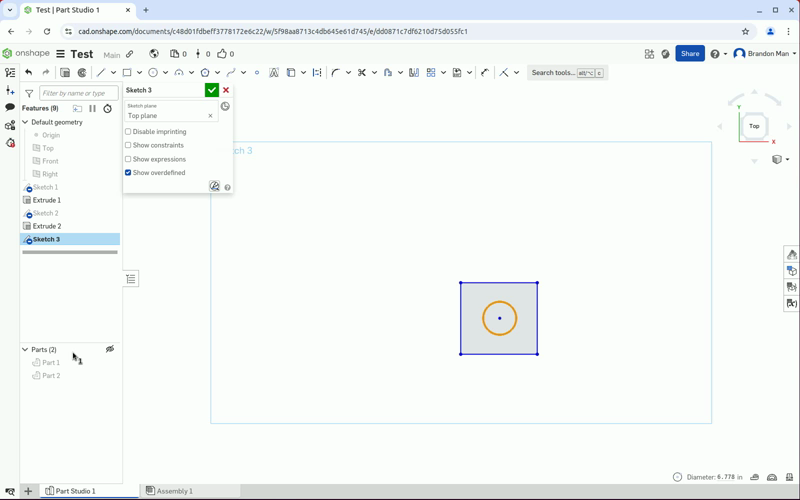
key(shift+y)
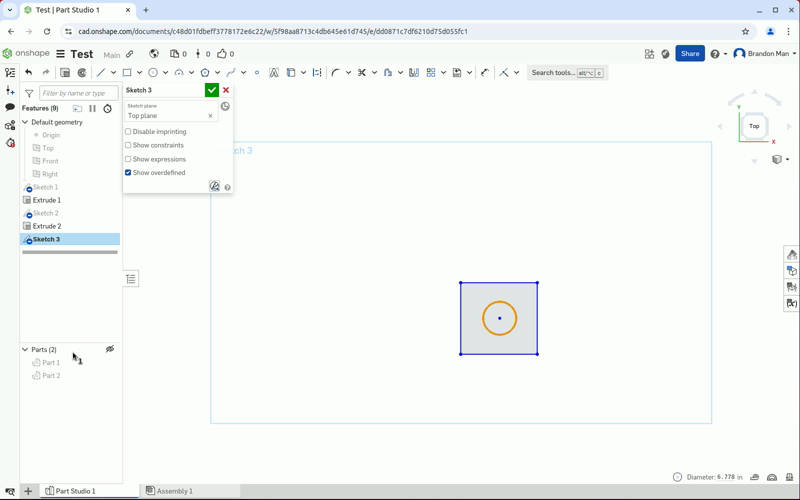
key(shift+e)
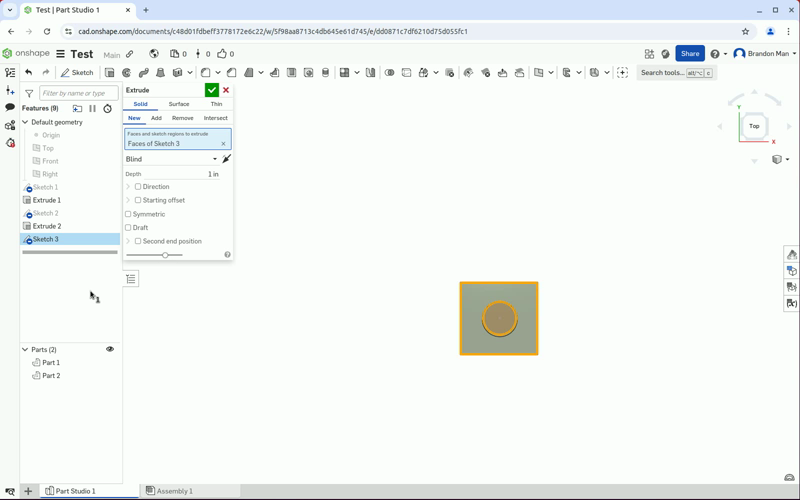
mouse_move(143, 106)
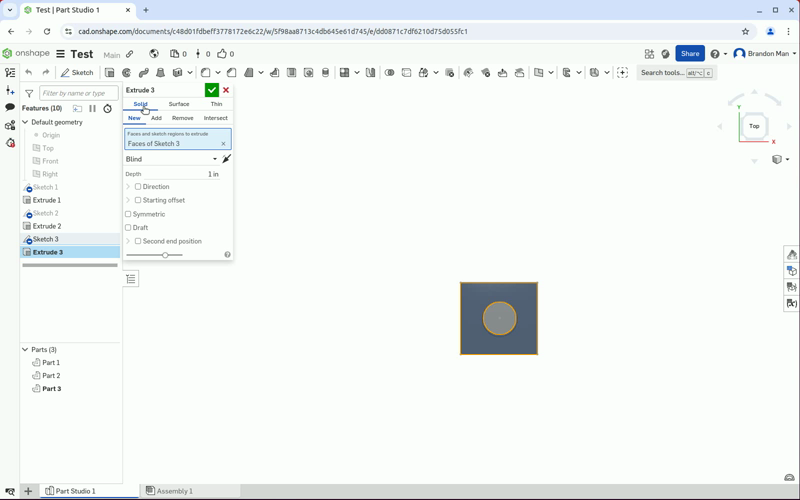
click(143, 106)
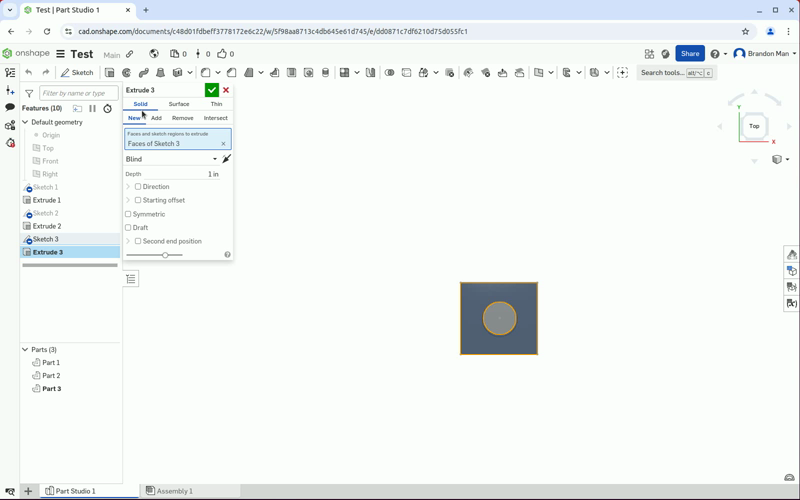
mouse_move(137, 120)
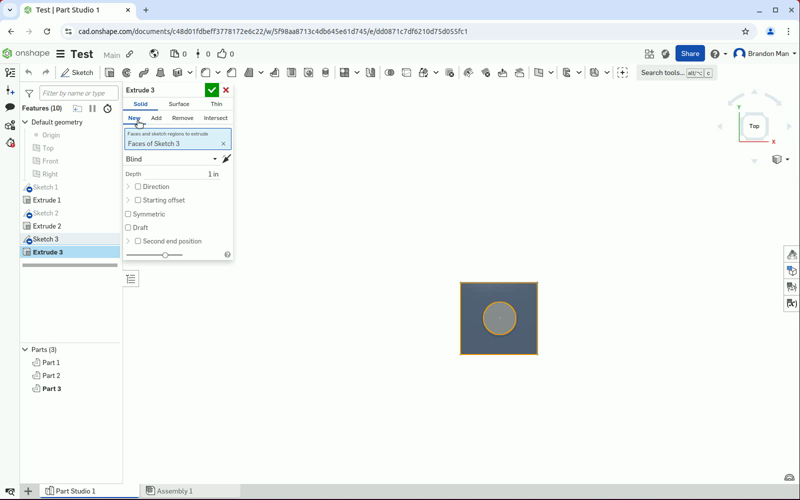
click(137, 120)
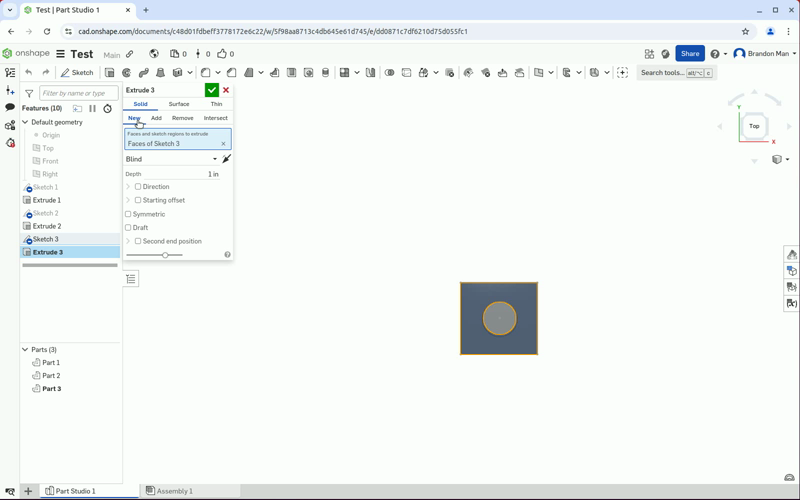
key(tab, 4)
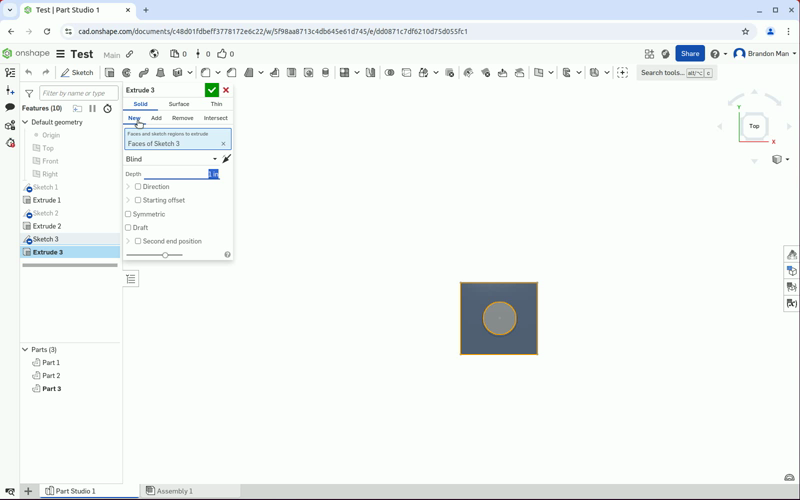
text(23.108)
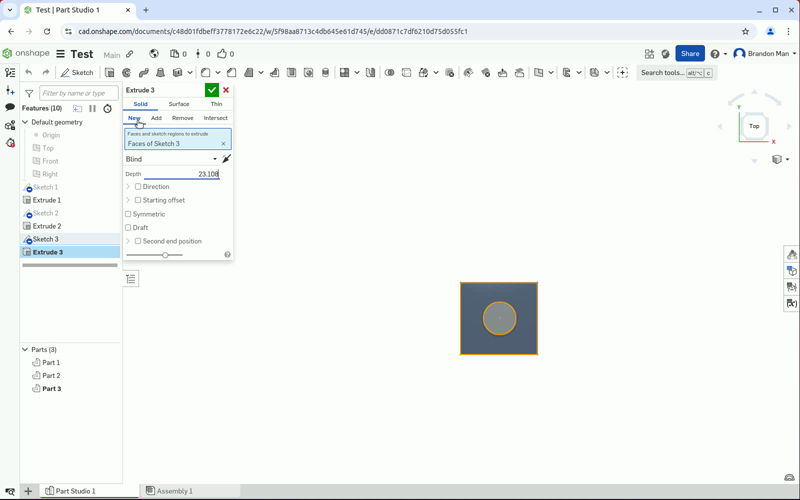
key(enter)
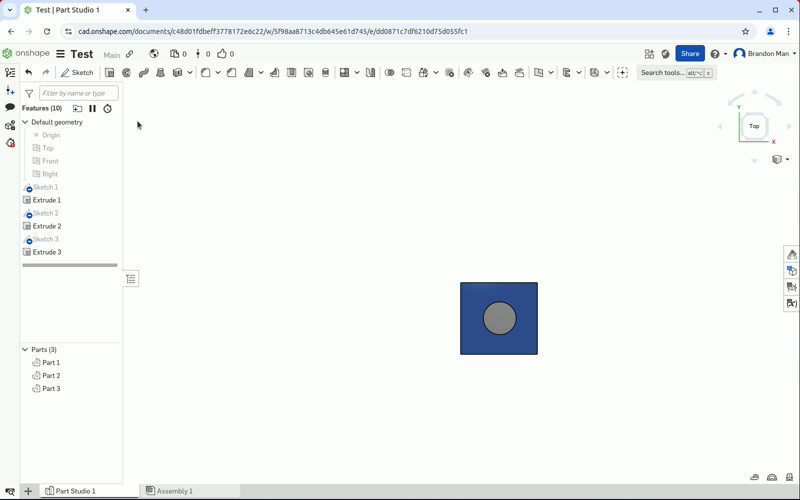
key(shift+h)
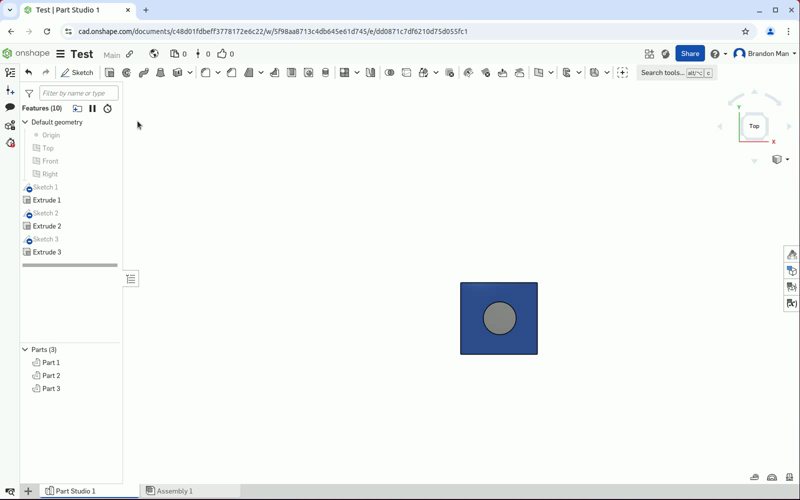
key(shift+h)
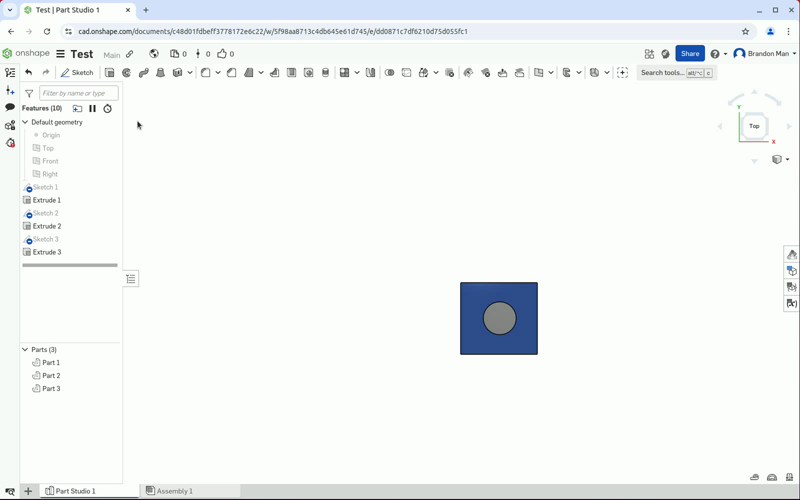
key(shift+7)
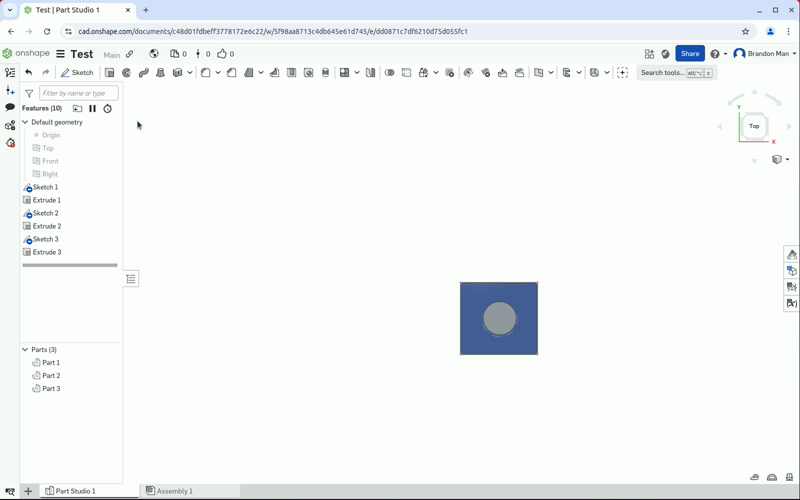
key(up, 3)
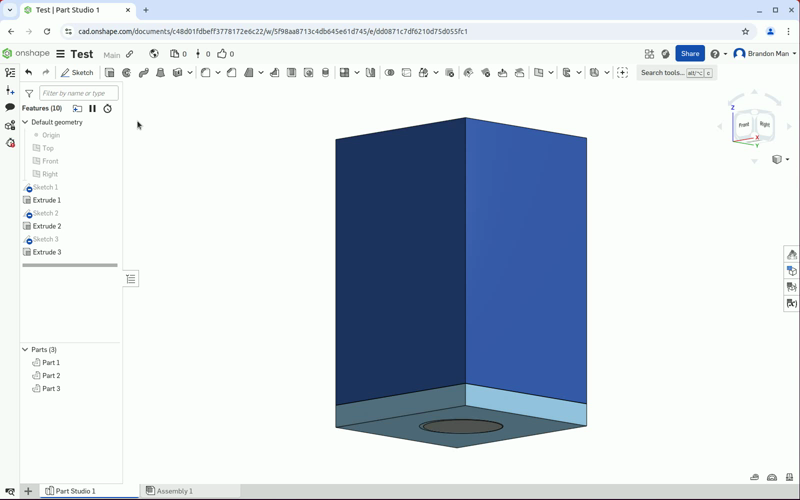
key(left, 3)
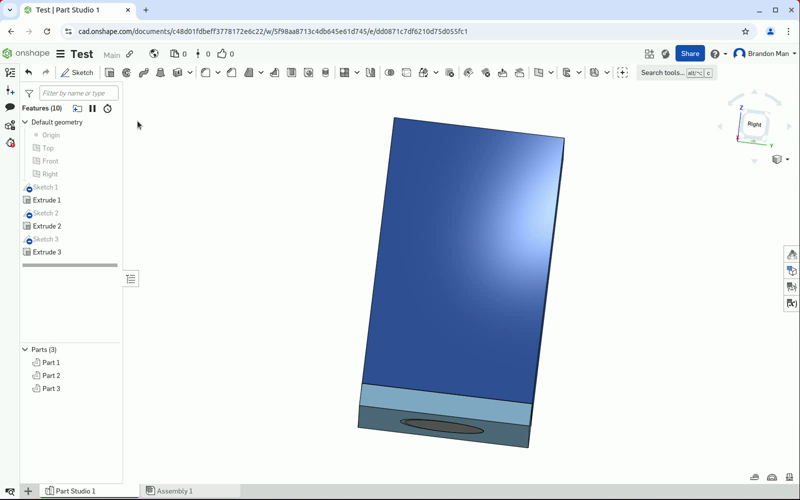
key(right, 3)
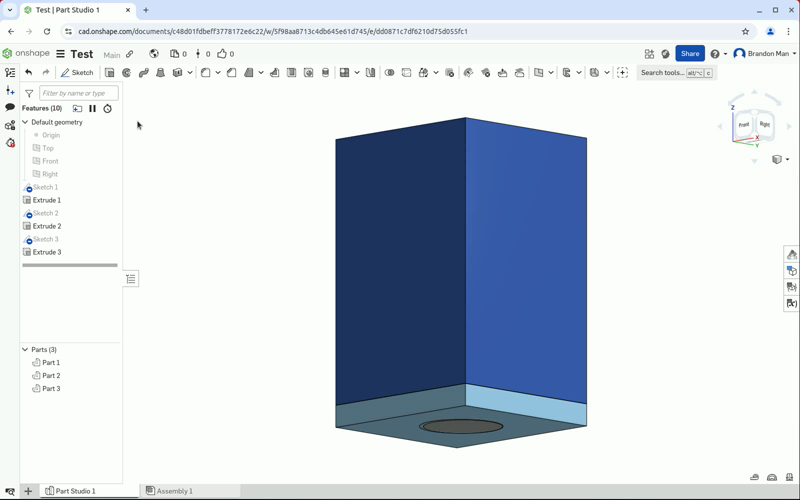
key(down, 3)
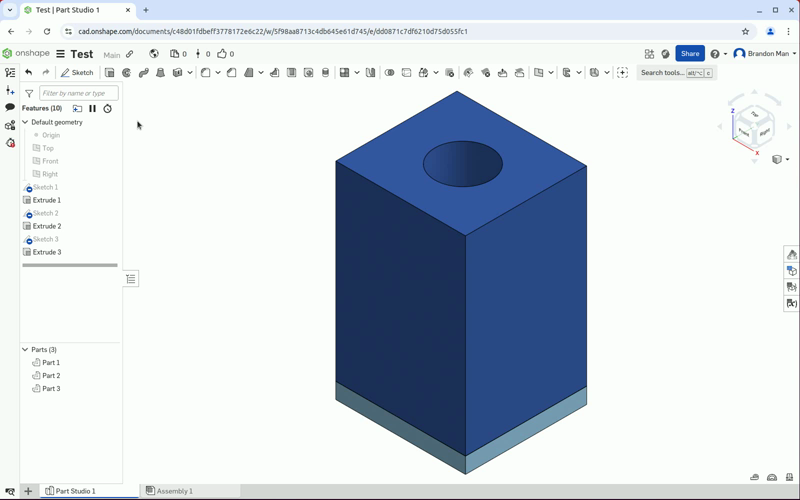
mouse_move(73, 189)
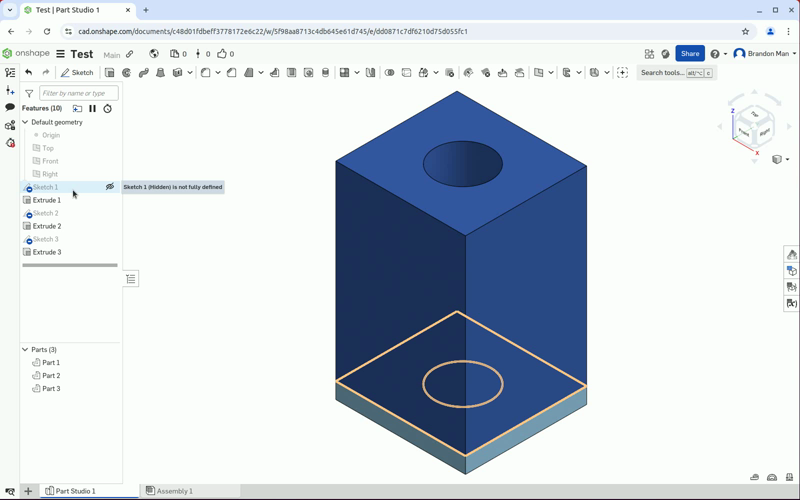
click(73, 189)